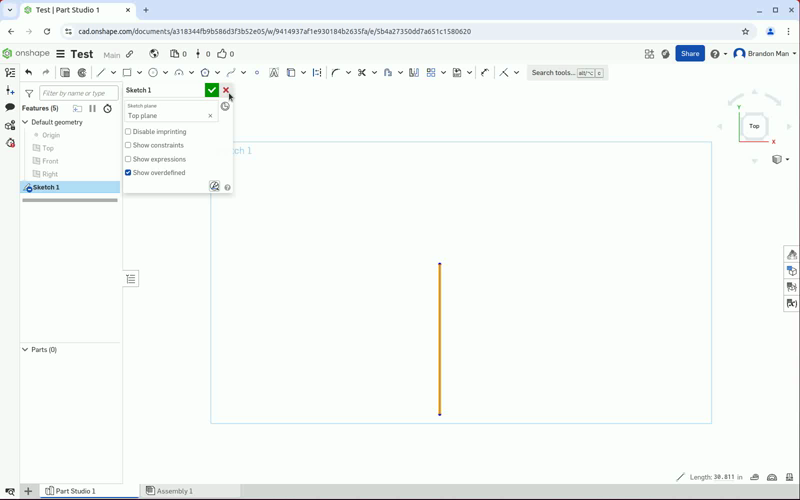
key(shift+h)
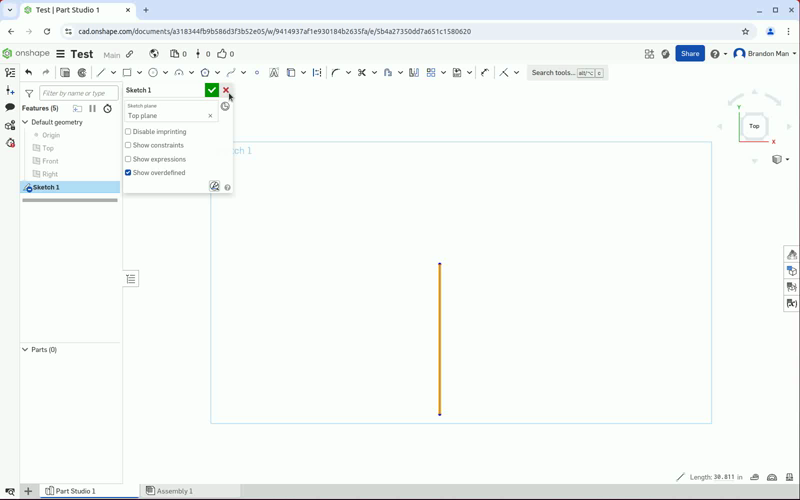
key(shift+s)
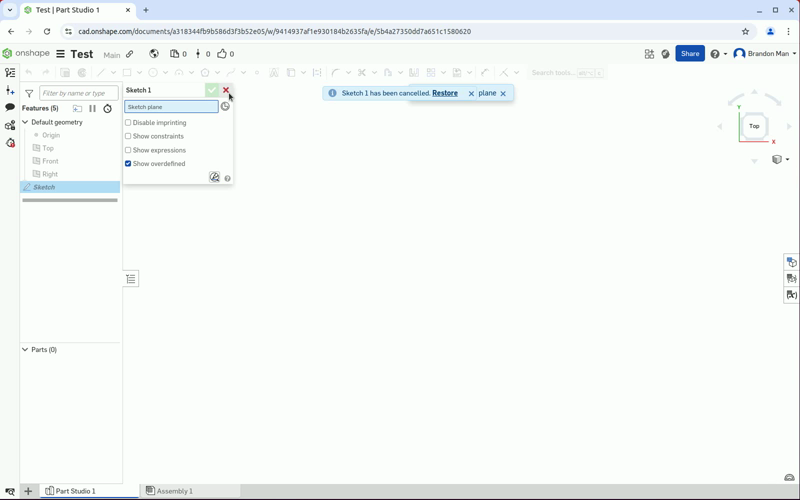
mouse_move(73, 150)
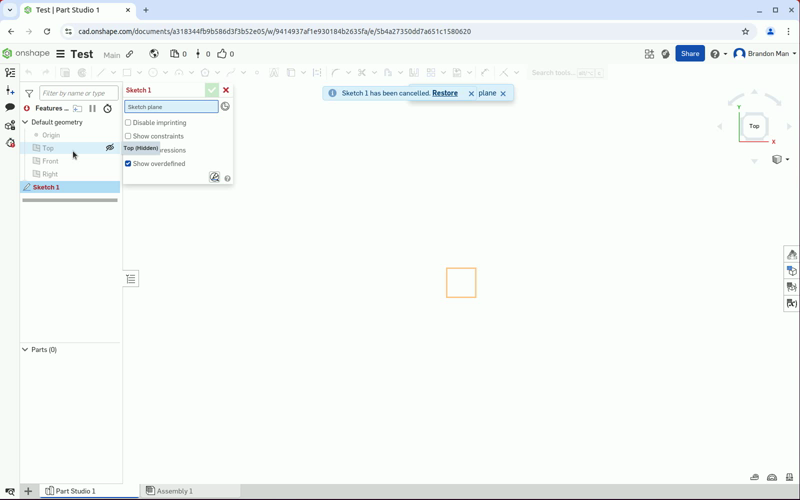
click(73, 150)
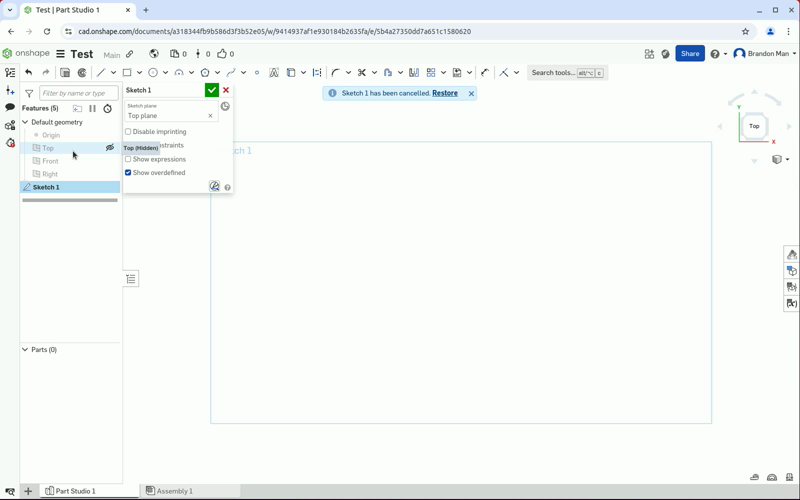
mouse_move(73, 352)
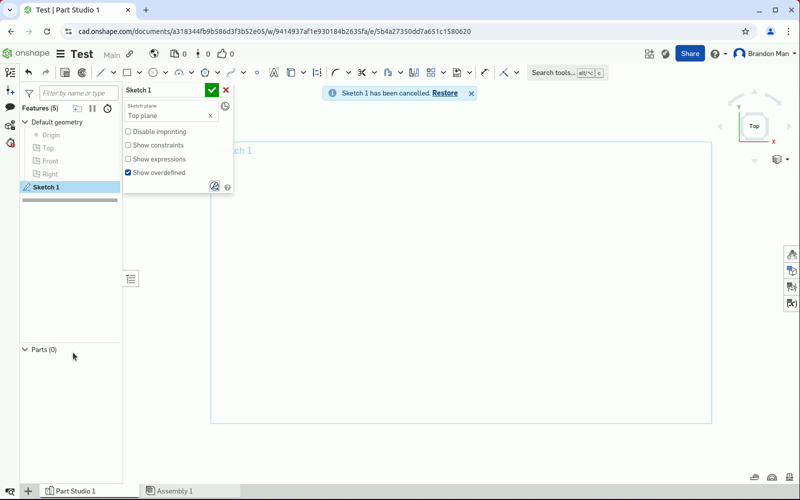
key(y)
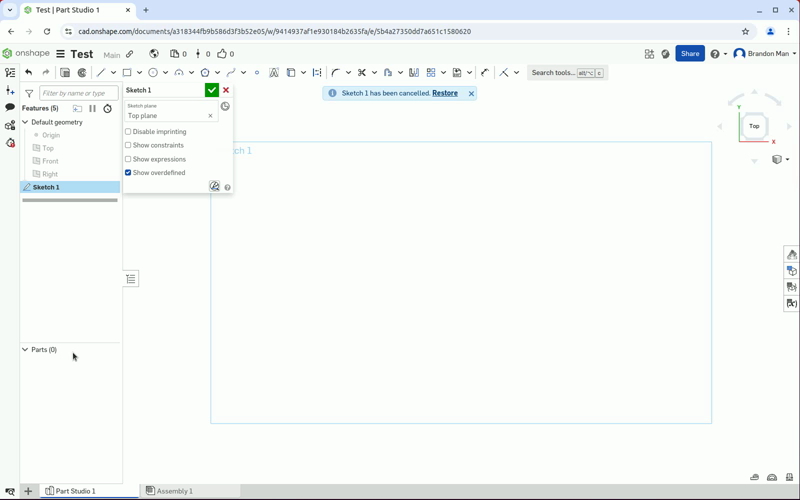
key(l)
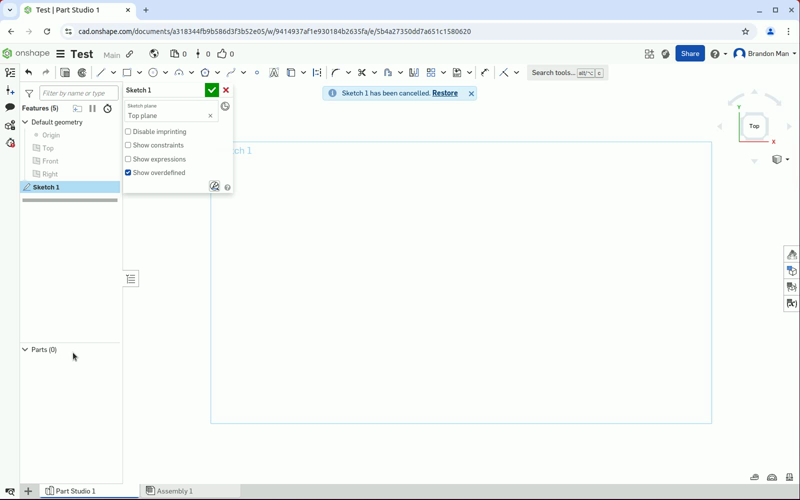
key_down(shift)
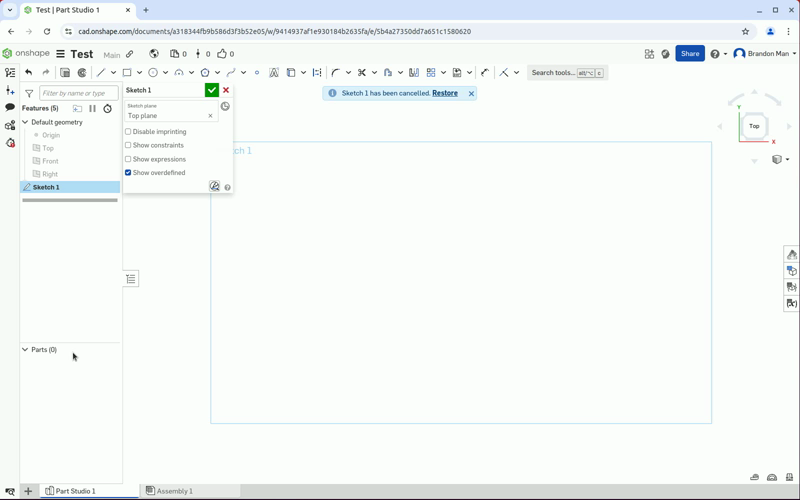
mouse_move(388, 304)
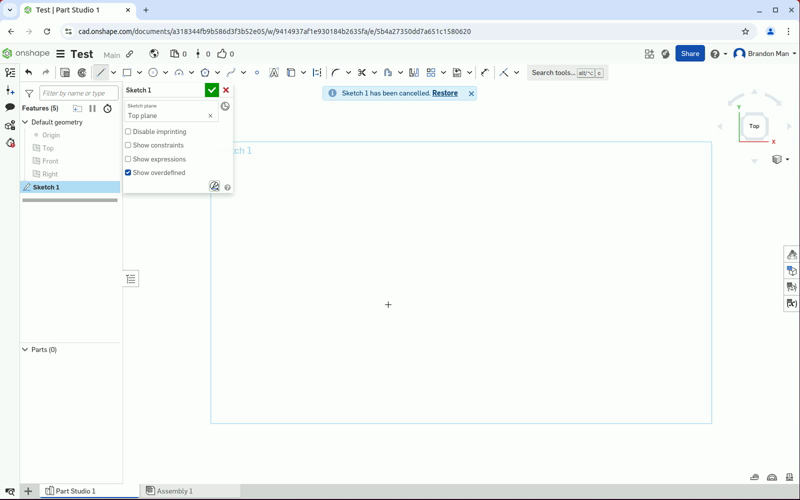
click(388, 304)
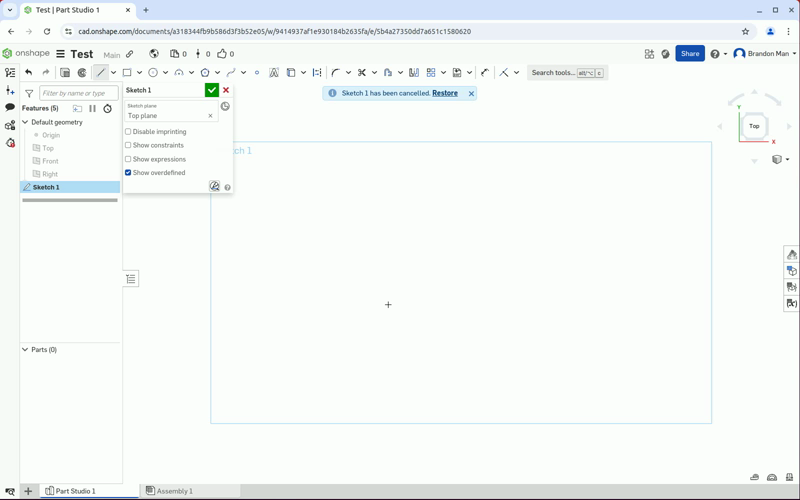
key_up(shift)
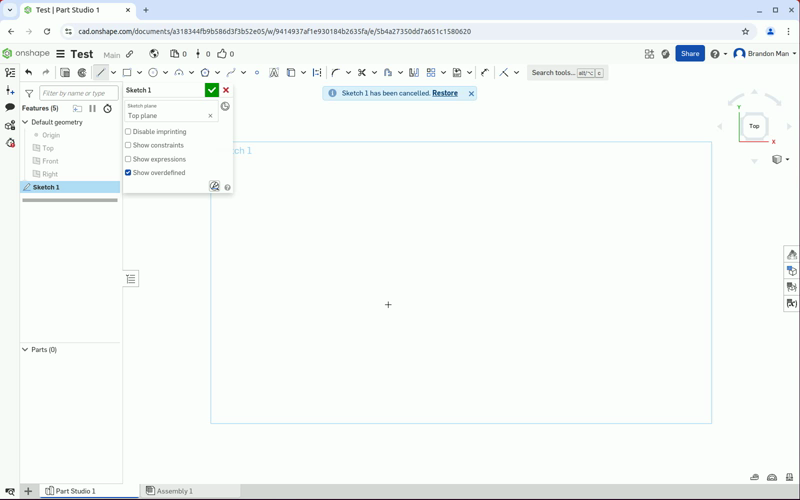
key_down(shift)
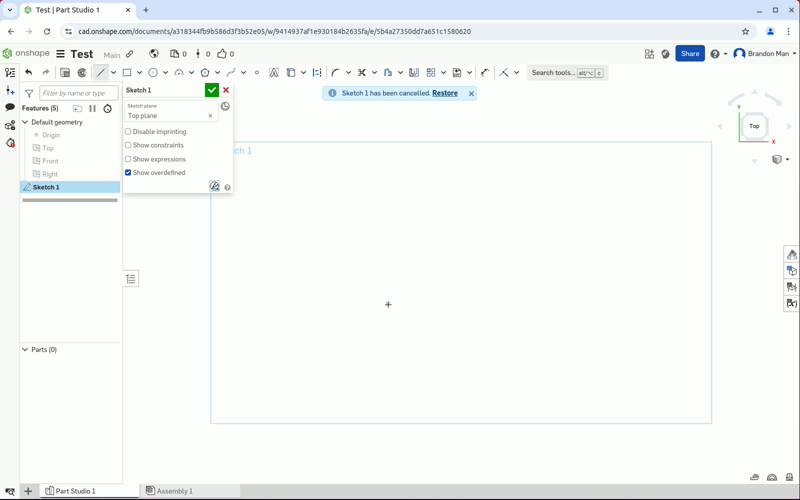
mouse_move(551, 304)
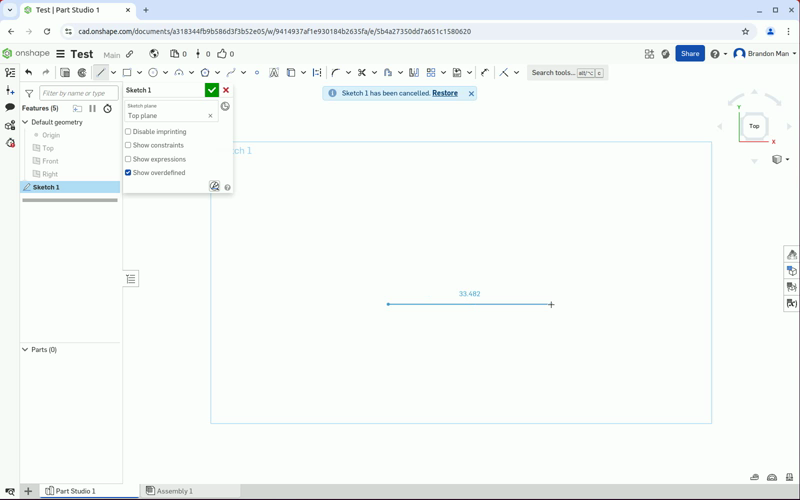
click(551, 304)
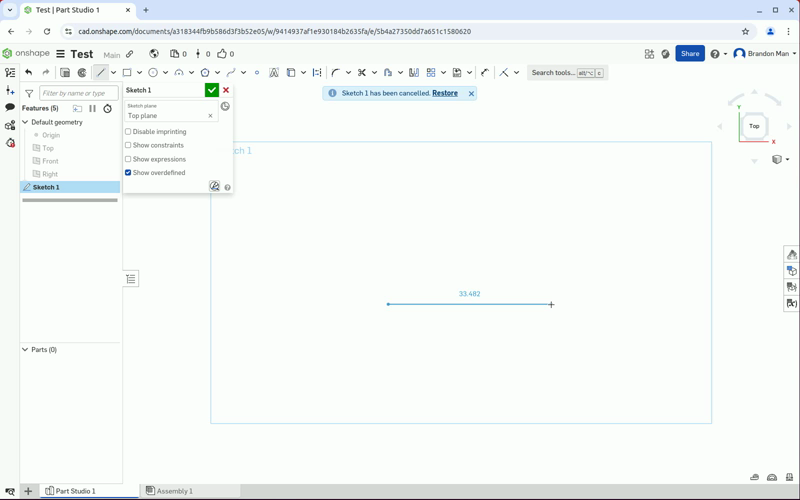
key_up(shift)
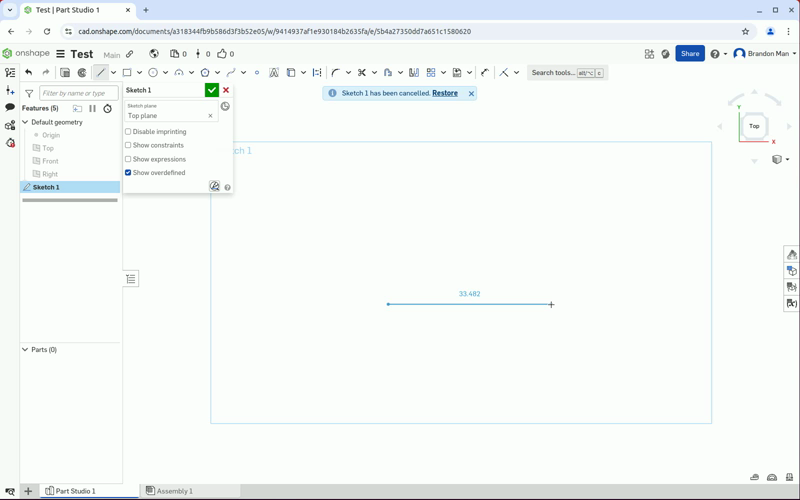
key(esc)
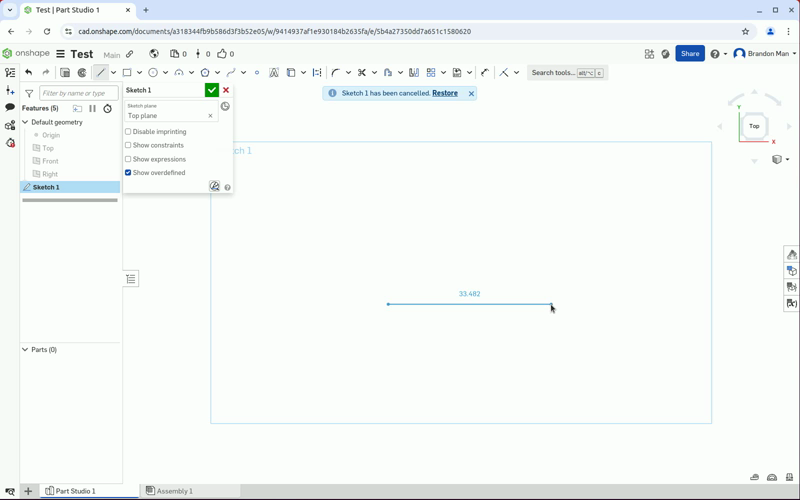
key(a)
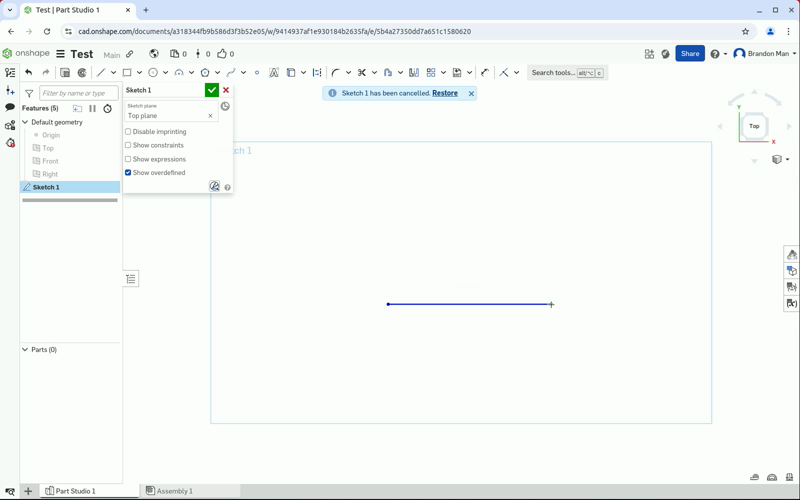
mouse_move(551, 304)
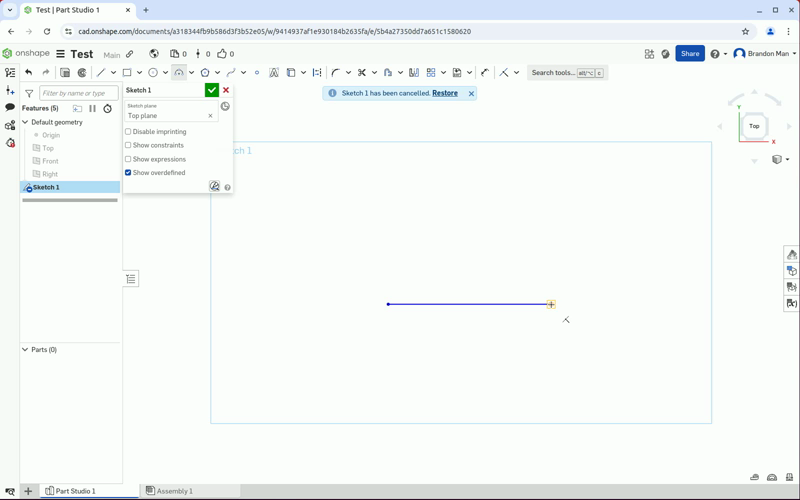
click(551, 304)
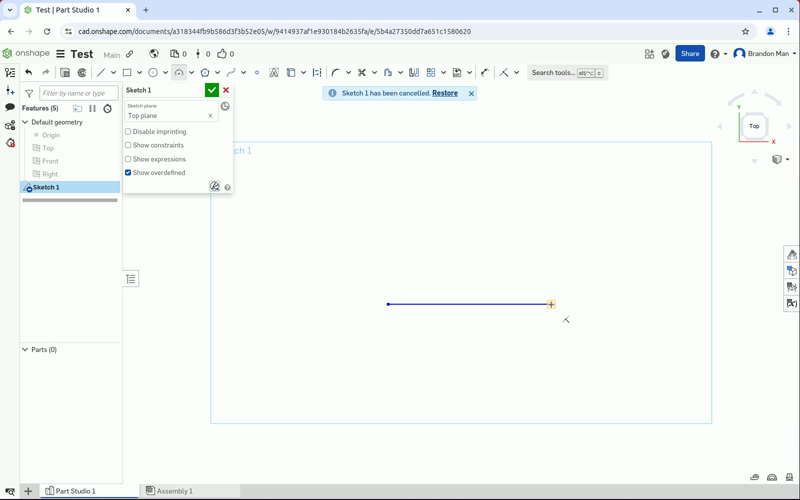
key_down(shift)
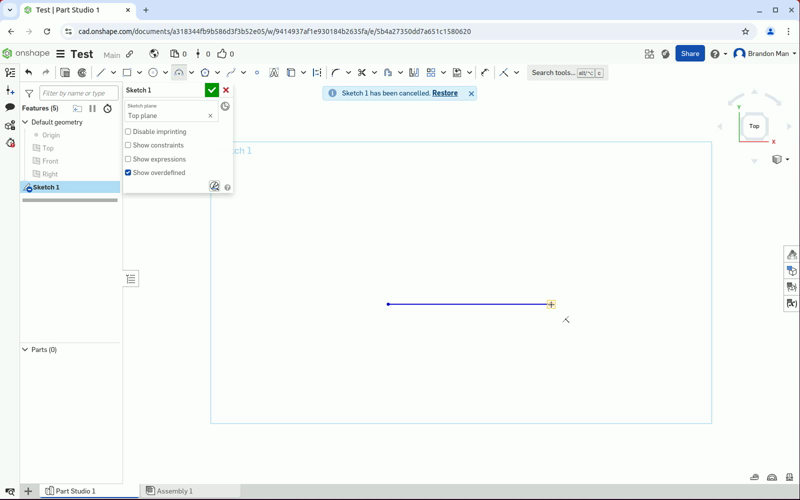
mouse_move(551, 263)
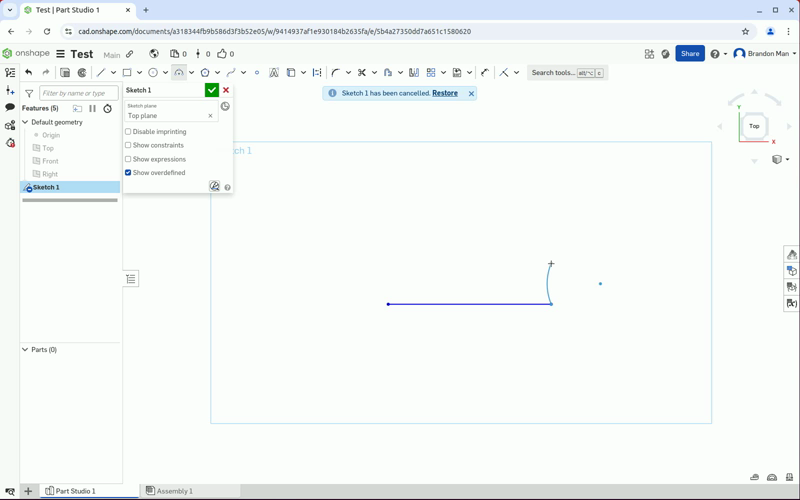
click(551, 263)
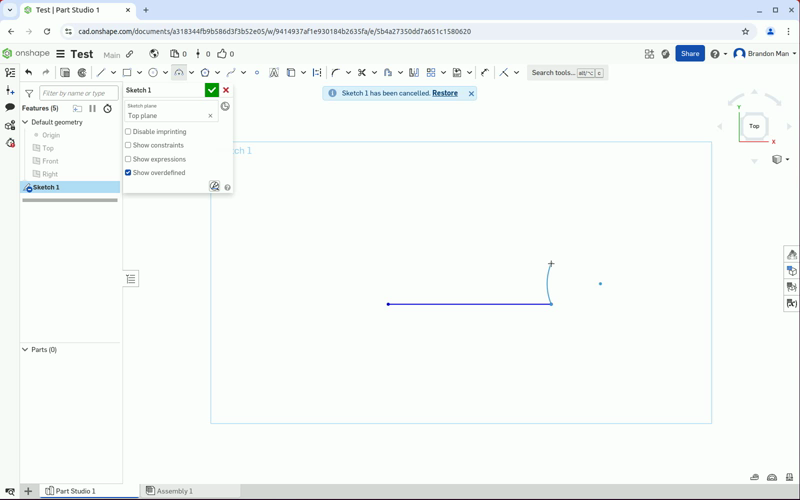
mouse_move(571, 283)
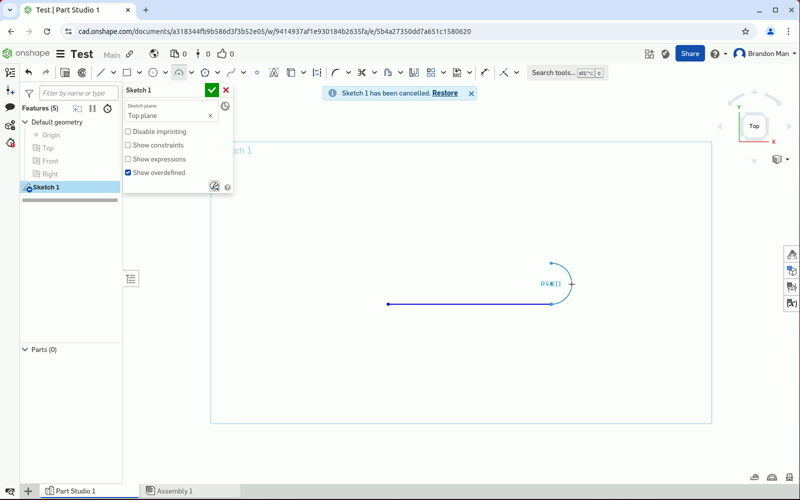
click(571, 283)
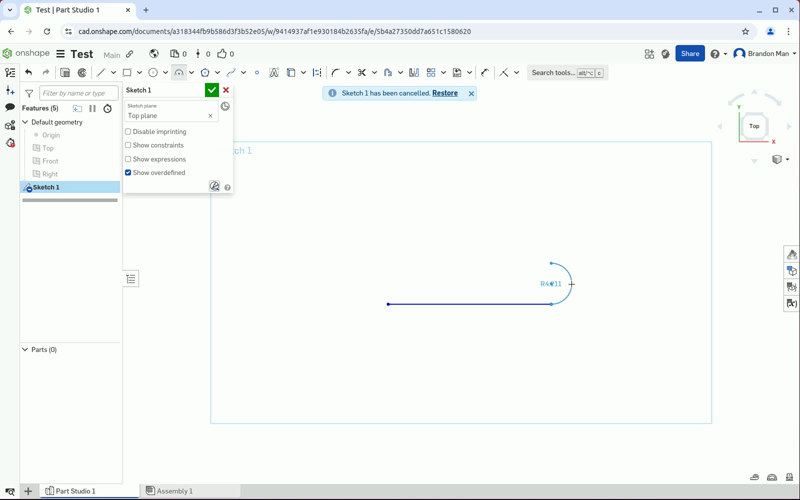
key_up(shift)
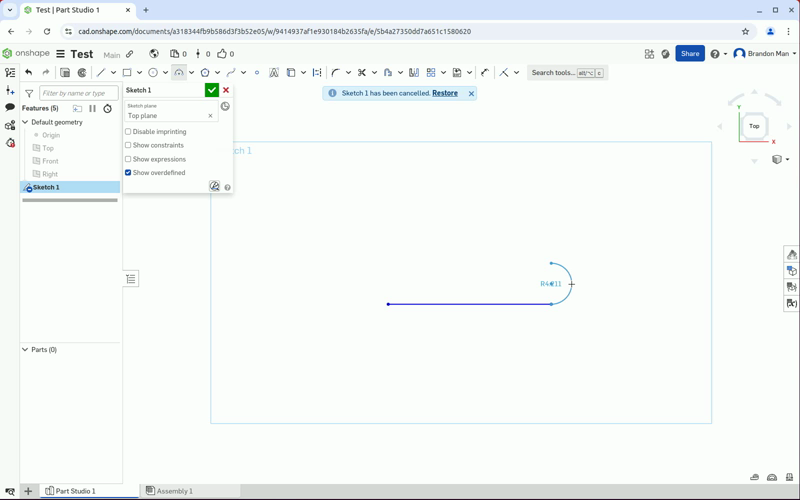
key(esc)
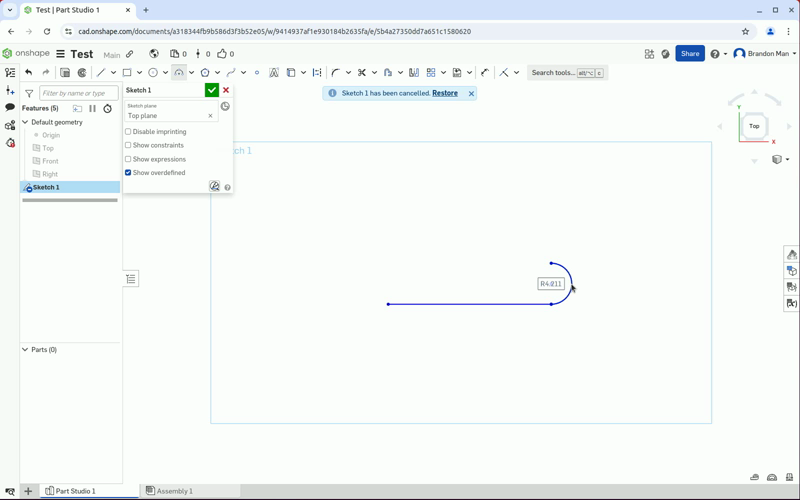
key(l)
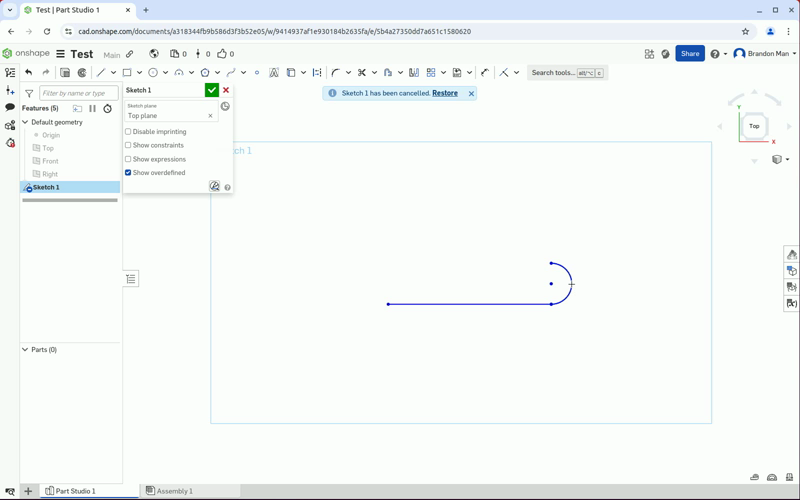
mouse_move(551, 263)
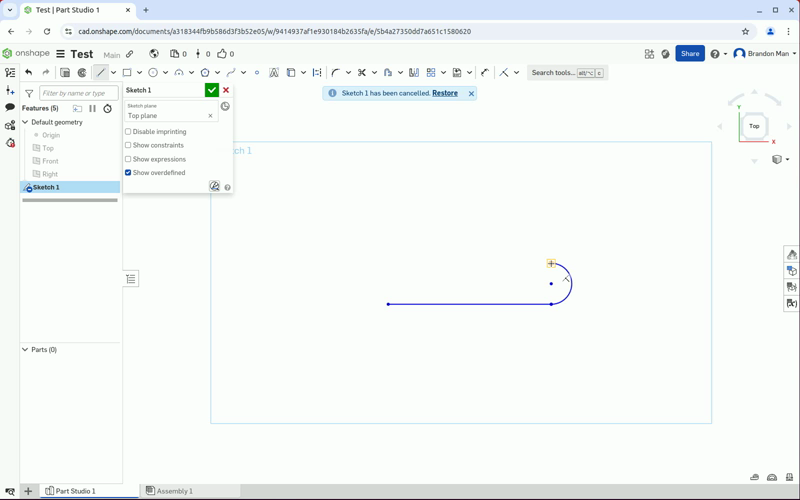
click(551, 263)
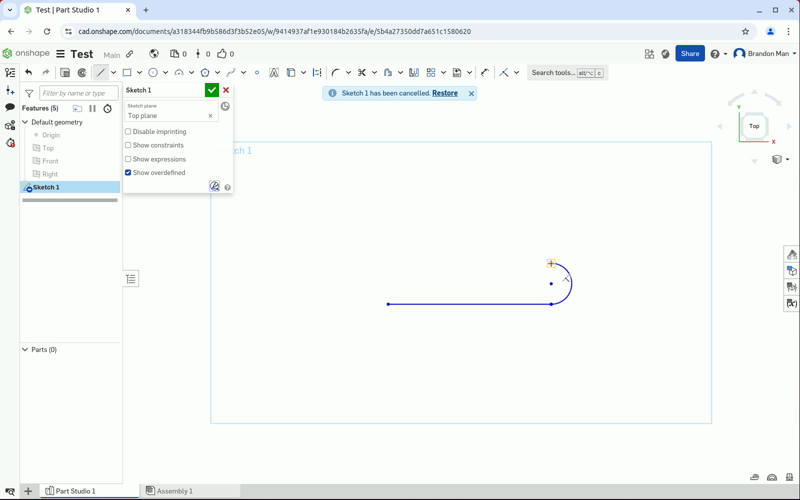
key_down(shift)
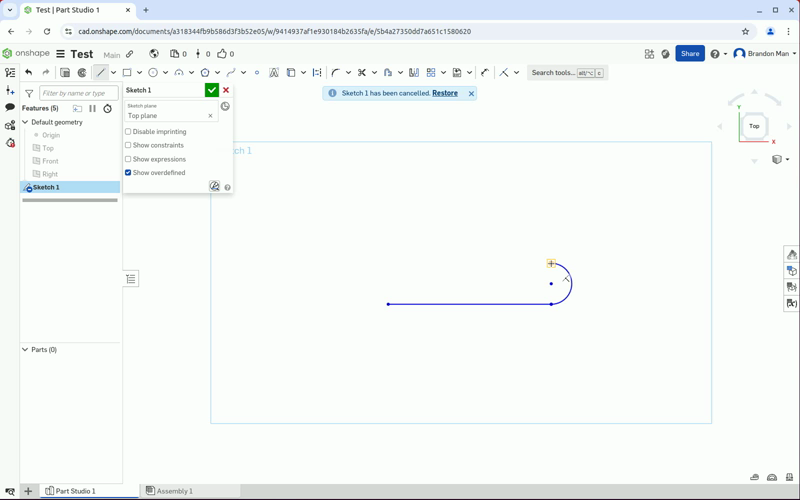
mouse_move(388, 263)
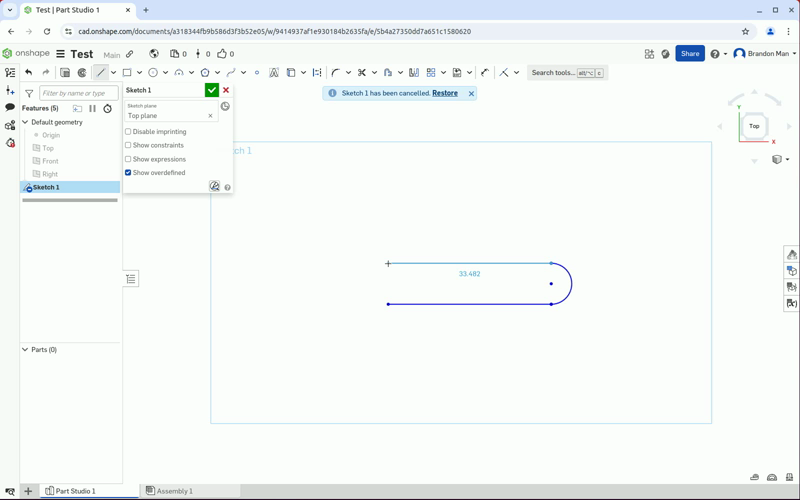
click(388, 263)
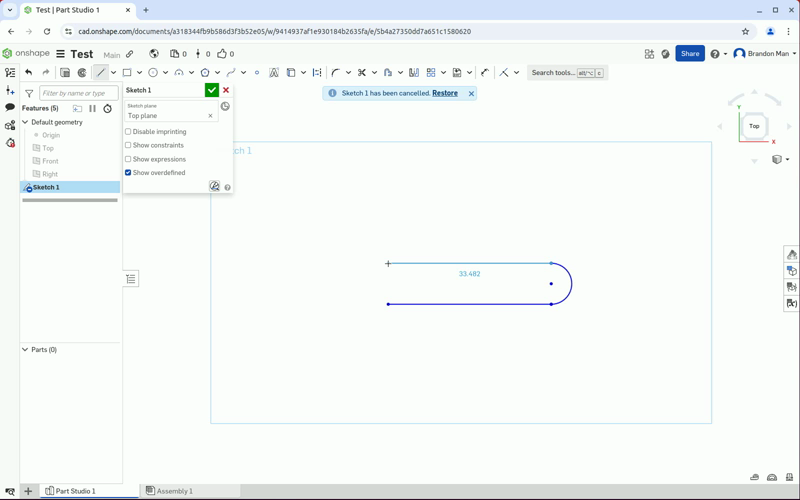
key_up(shift)
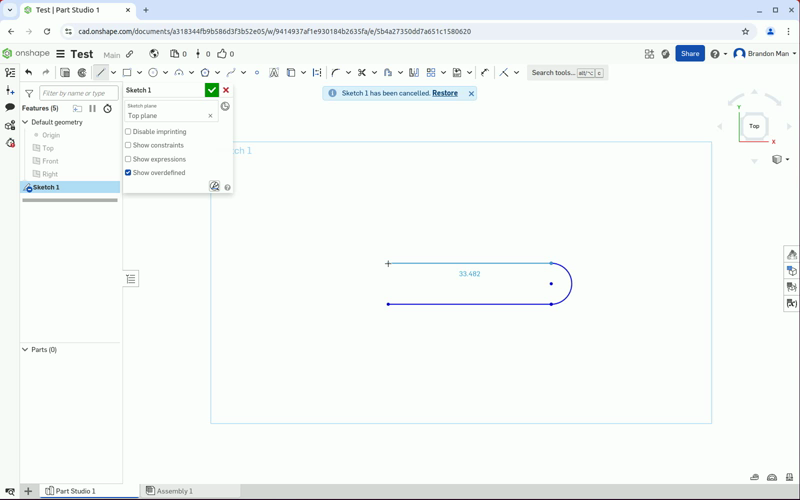
key(esc)
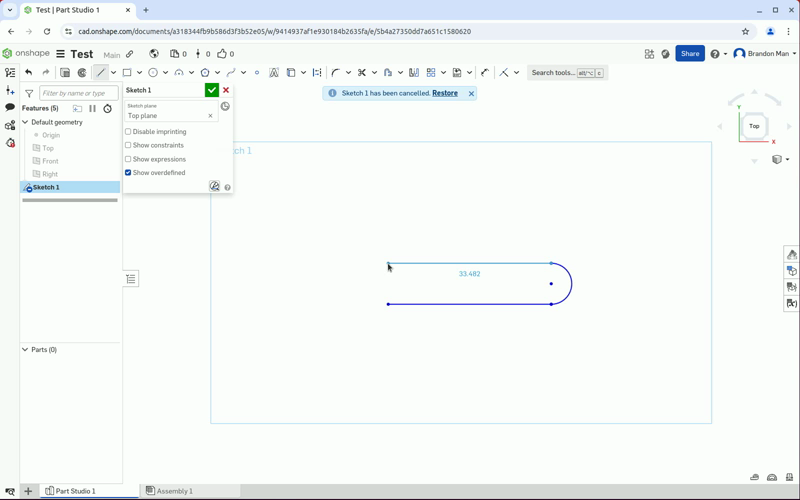
key(a)
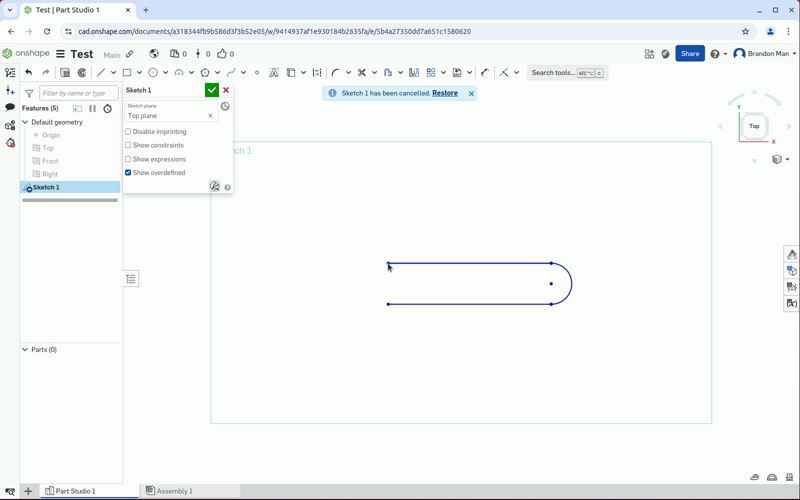
mouse_move(388, 263)
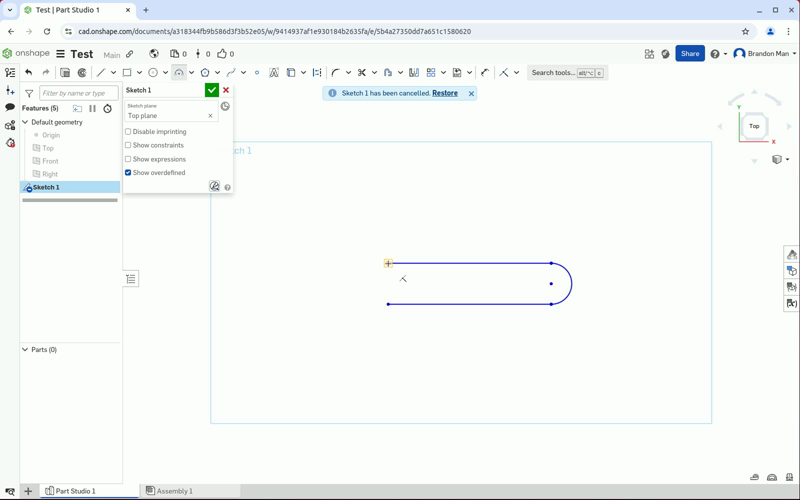
click(388, 263)
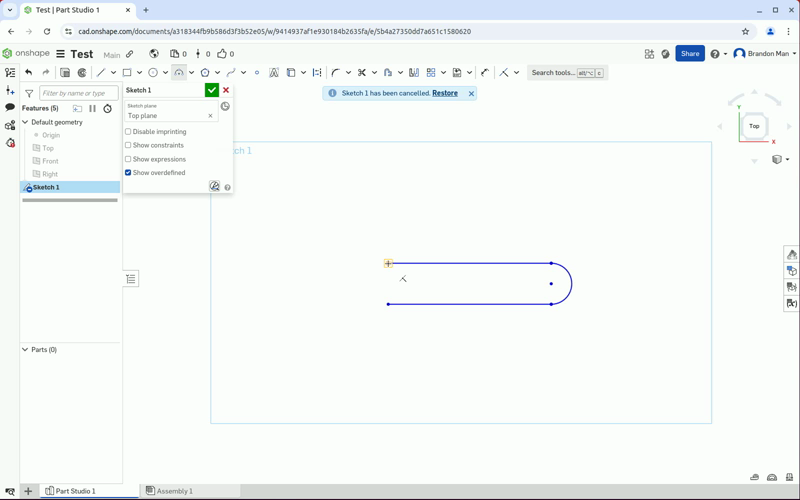
mouse_move(388, 304)
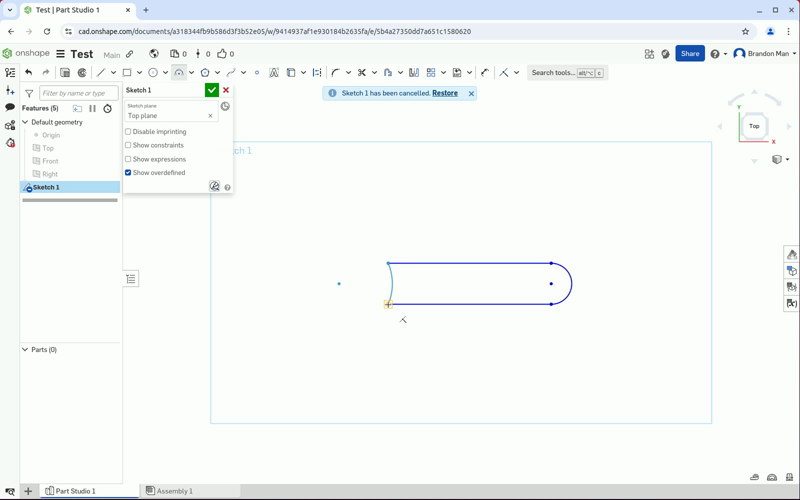
click(388, 304)
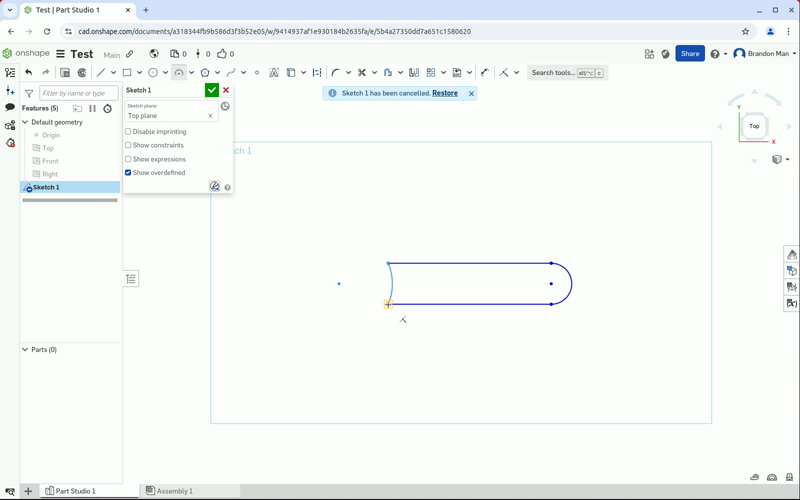
key_down(shift)
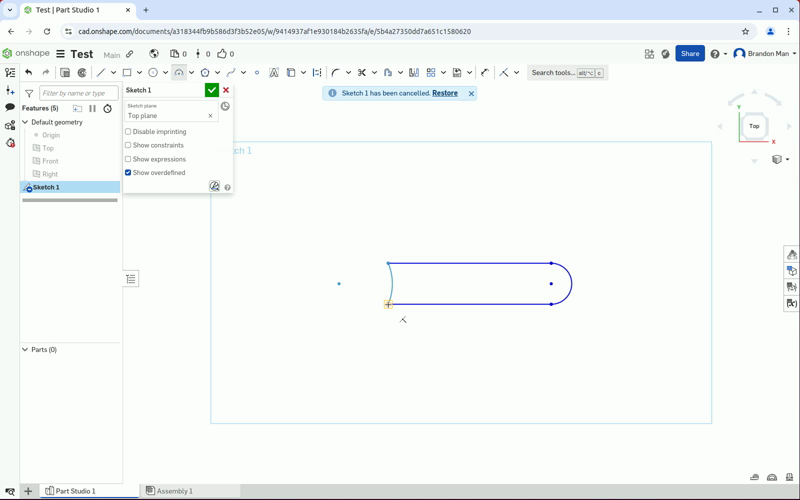
mouse_move(367, 283)
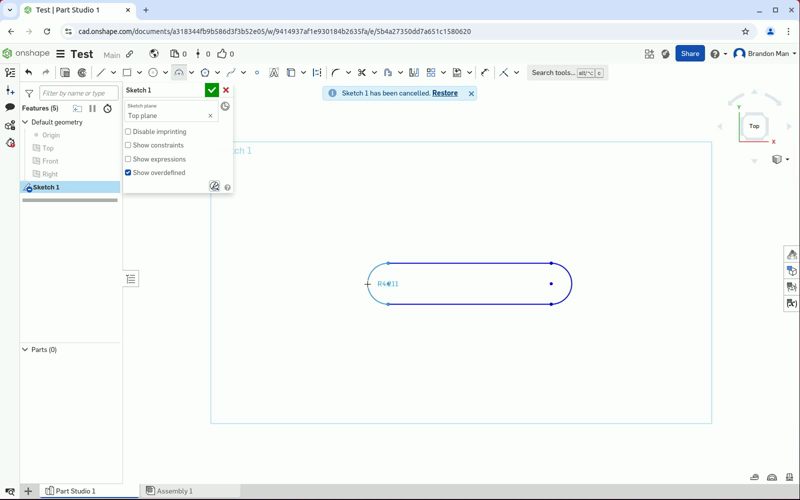
click(367, 283)
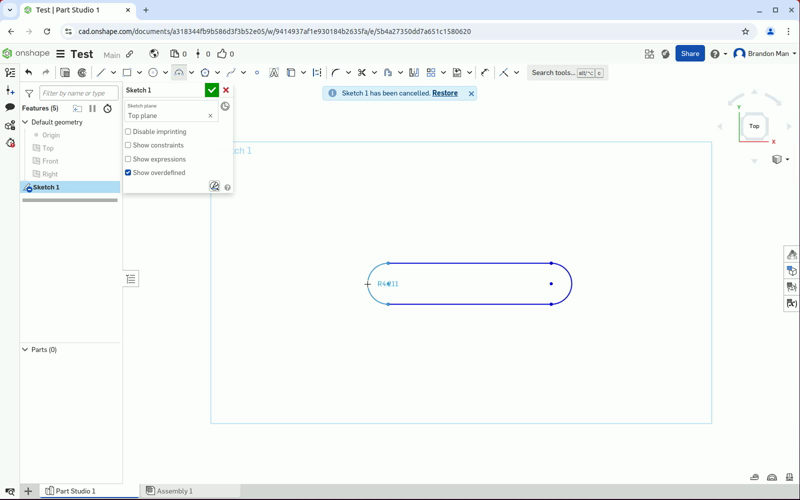
key_up(shift)
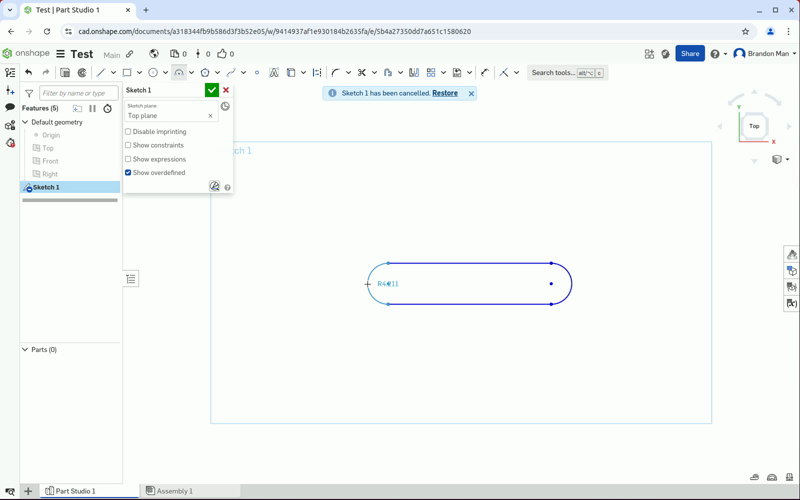
key(esc)
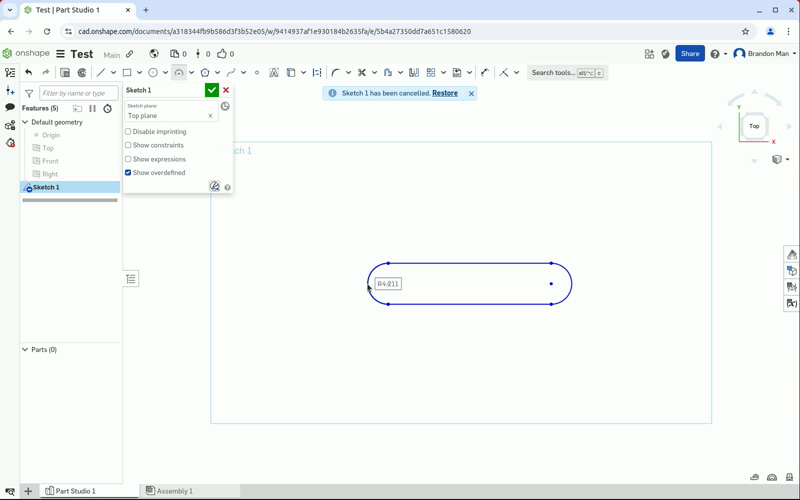
key(c)
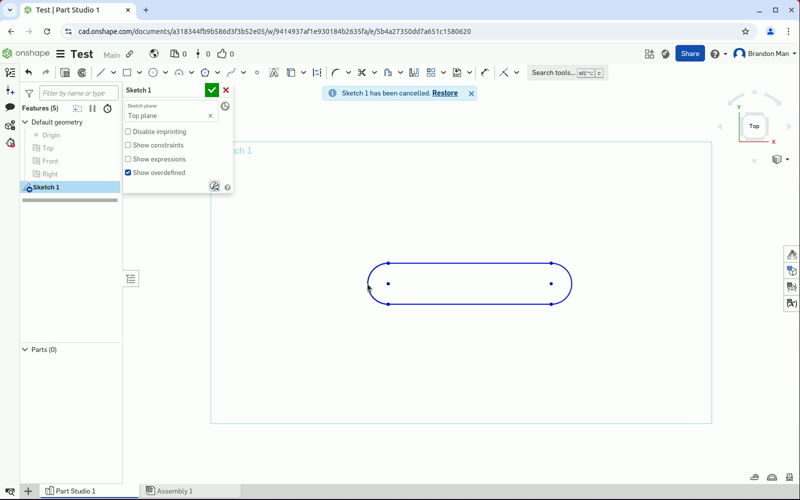
key_down(shift)
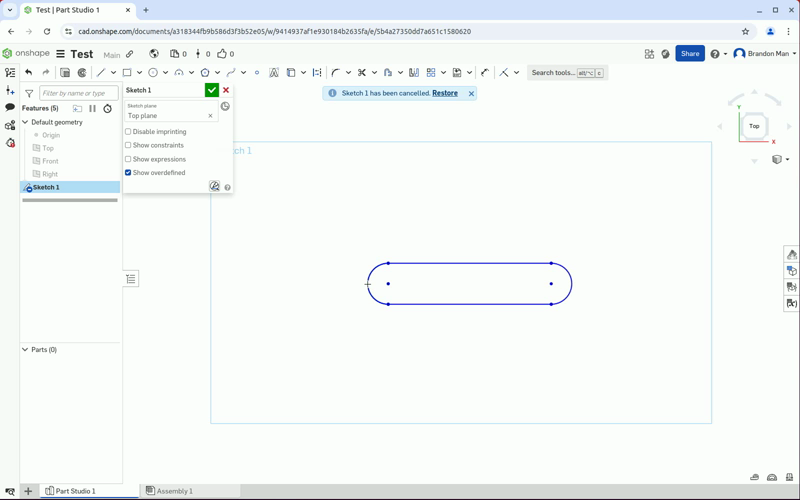
mouse_move(388, 282)
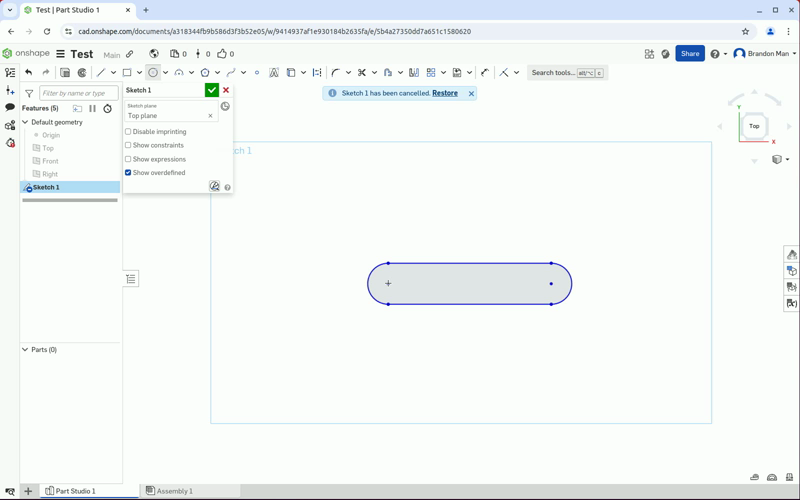
scroll(6)
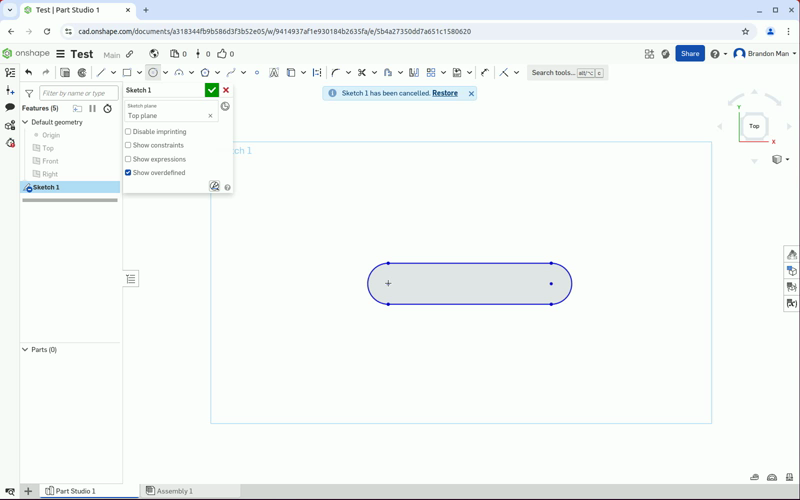
scroll(6)
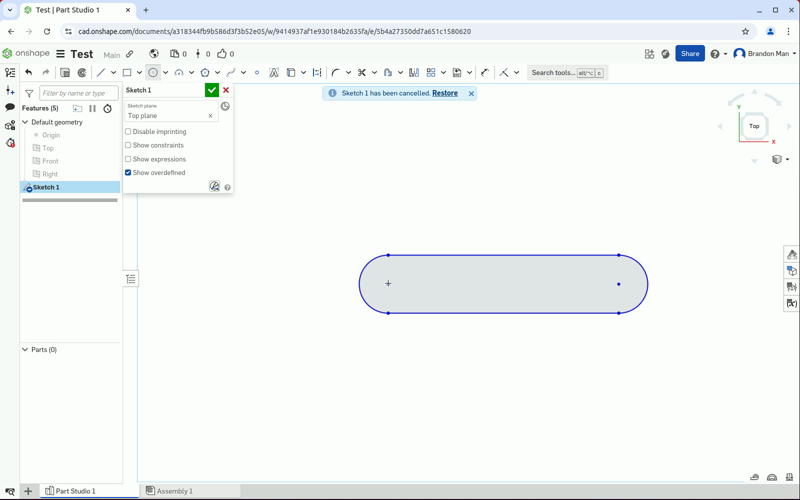
scroll(6)
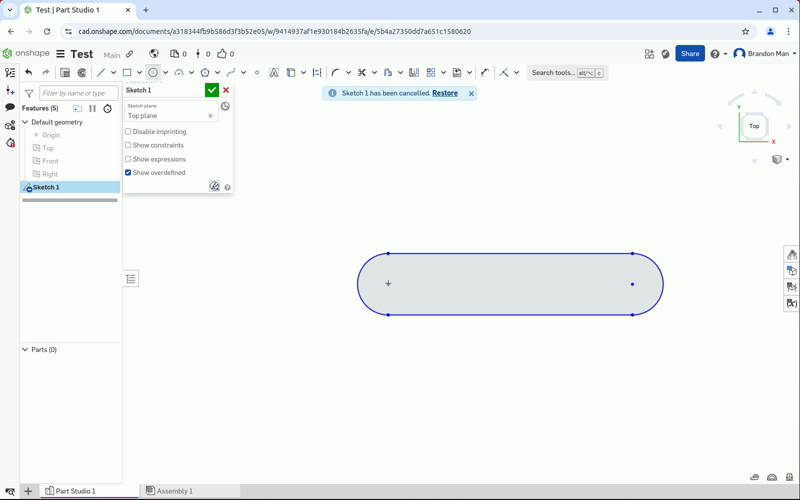
scroll(6)
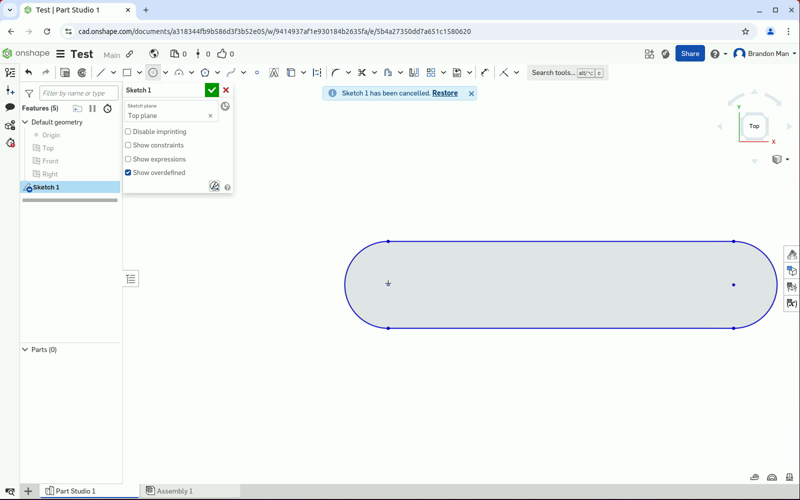
scroll(6)
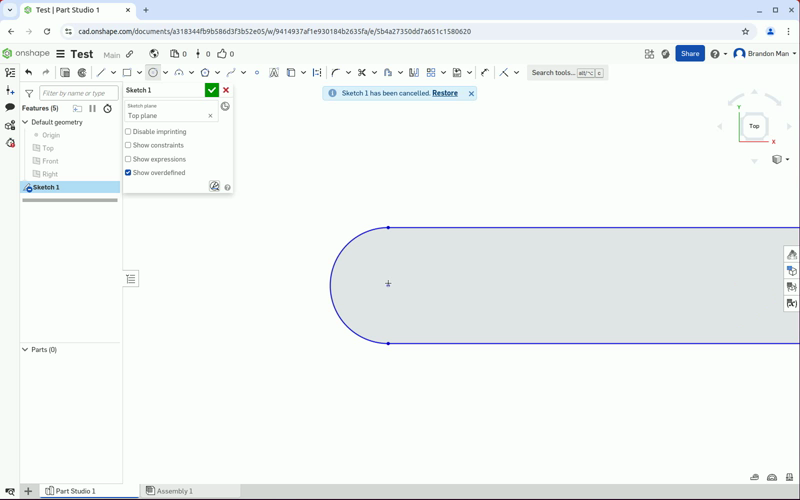
scroll(6)
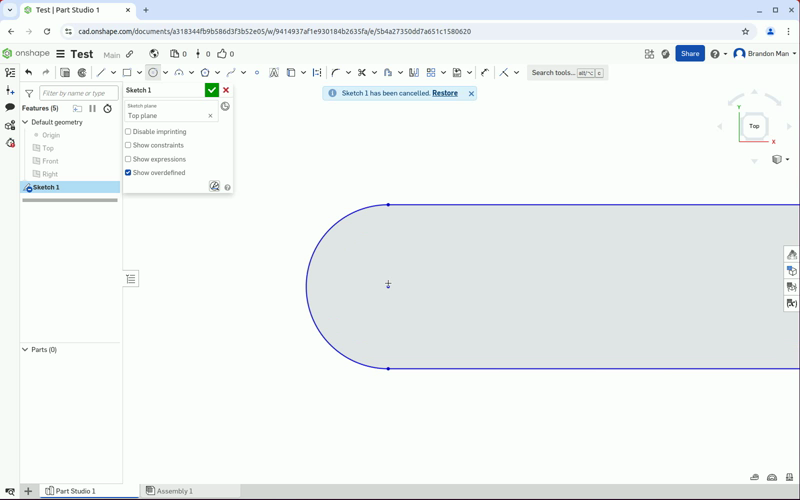
scroll(6)
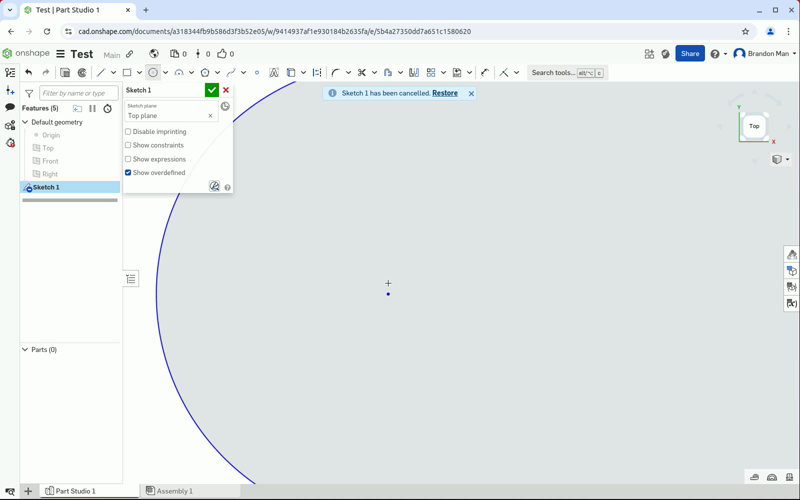
click(388, 282)
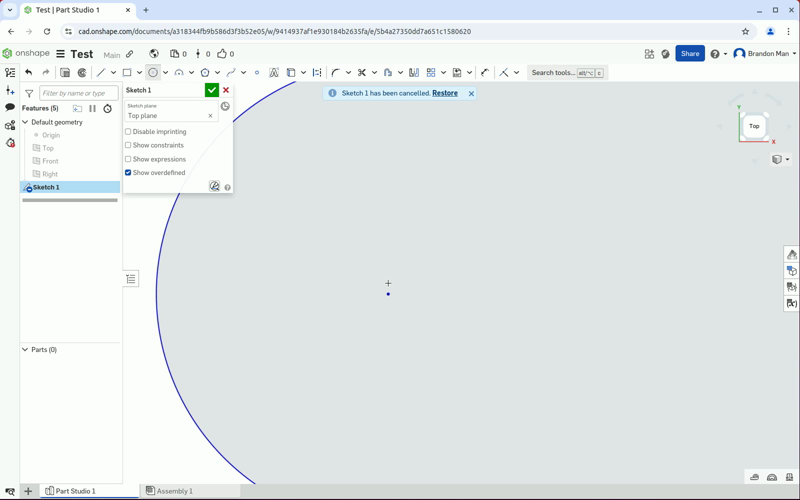
scroll(-6)
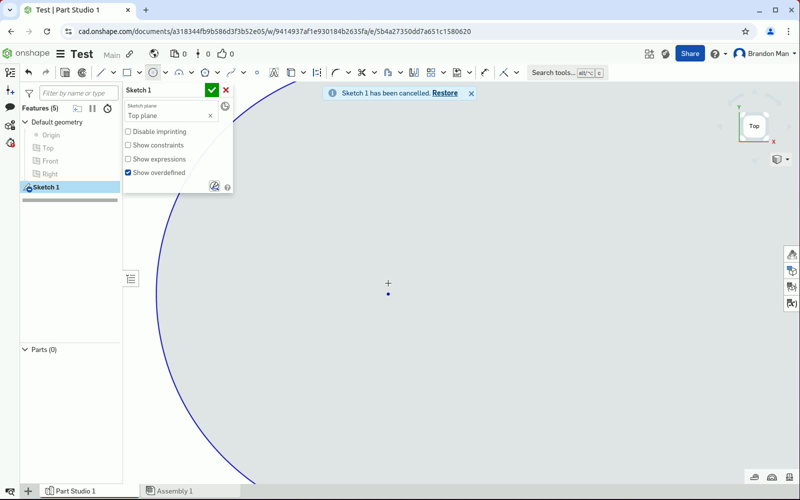
scroll(-6)
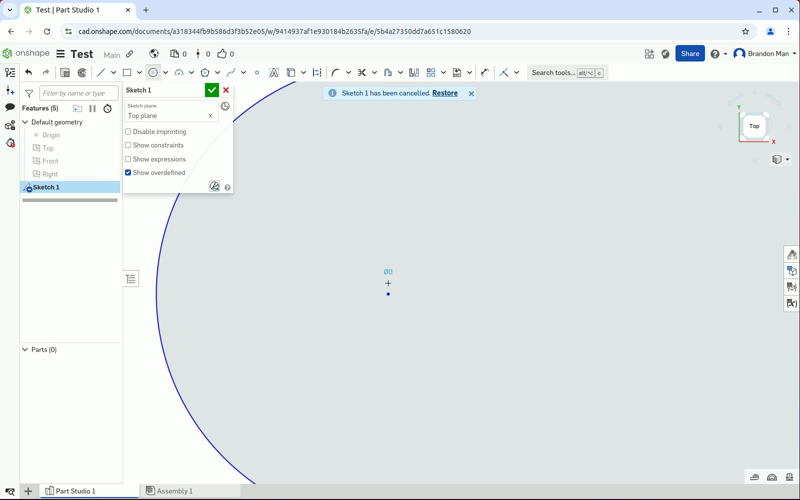
scroll(-6)
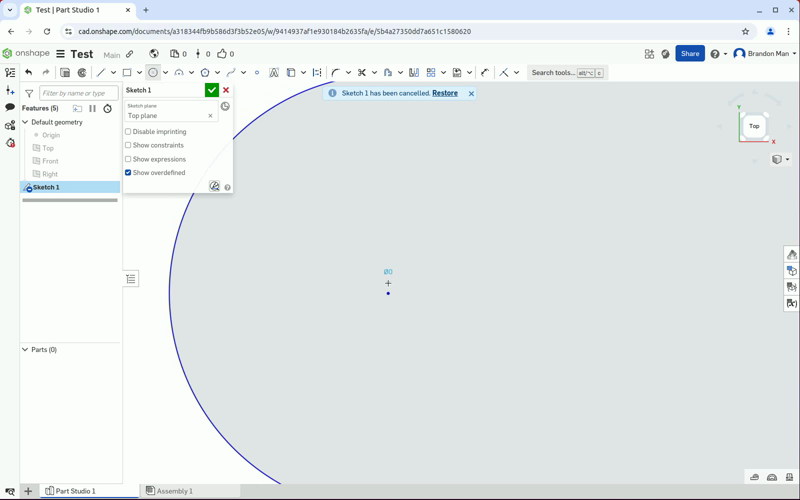
scroll(-6)
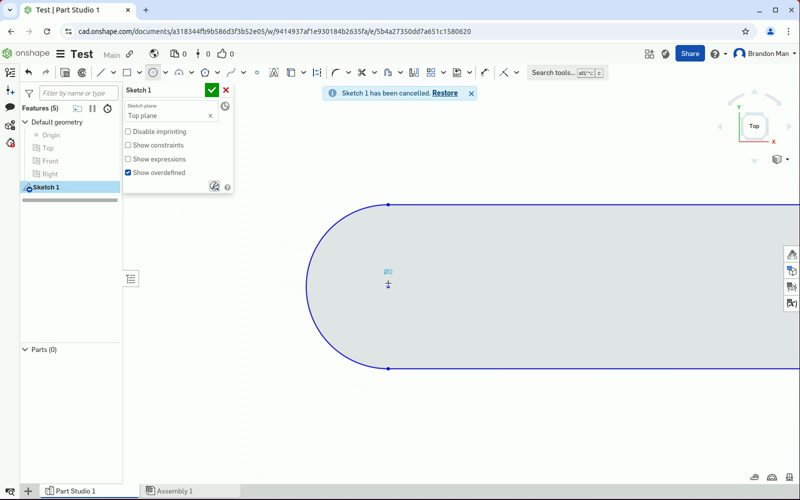
scroll(-6)
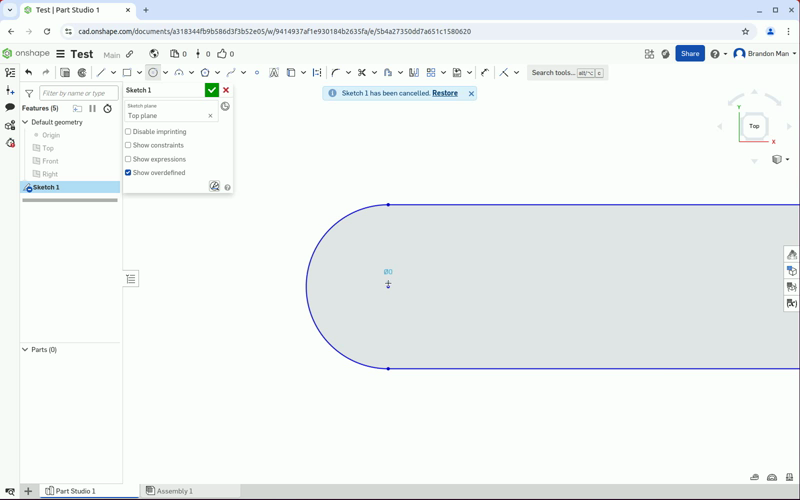
scroll(-6)
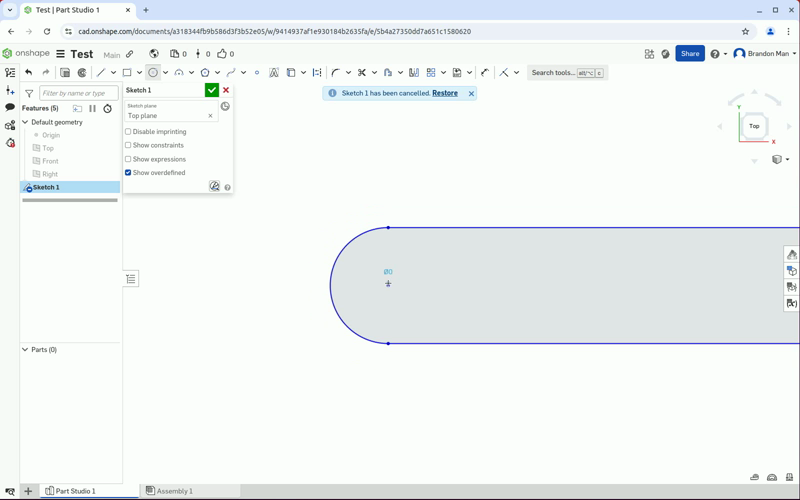
scroll(-6)
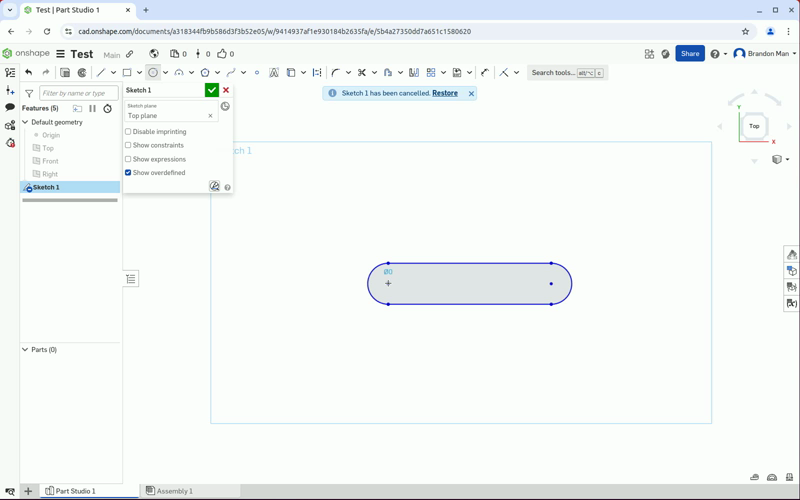
key_up(shift)
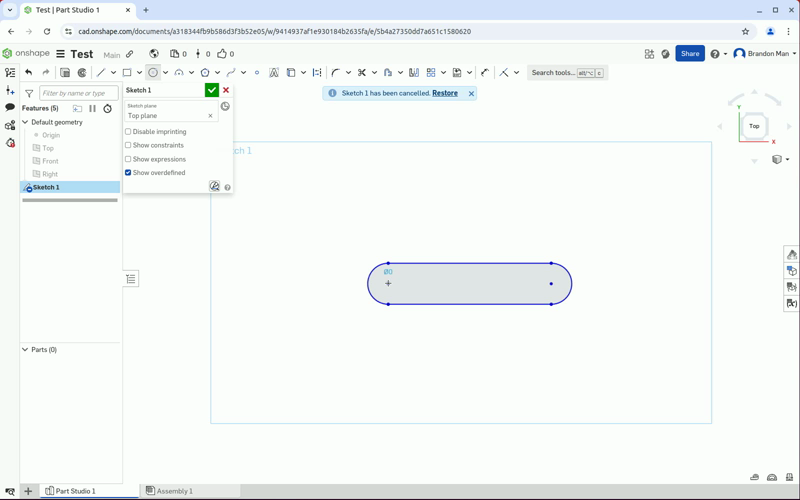
mouse_move(397, 282)
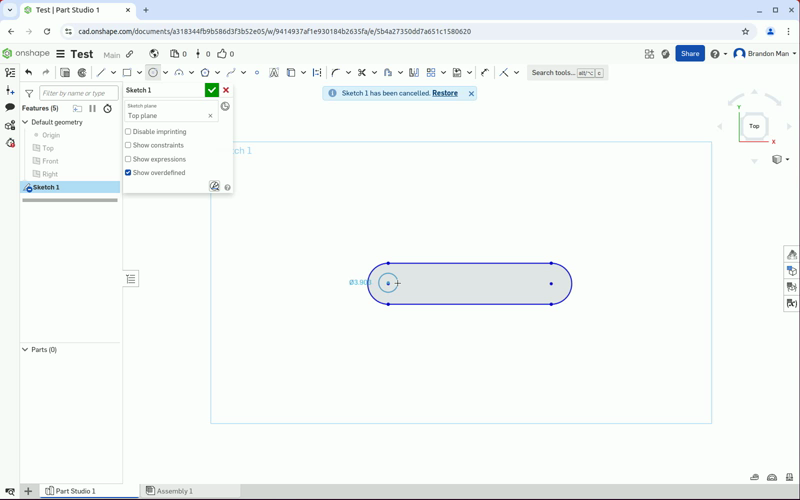
click(397, 282)
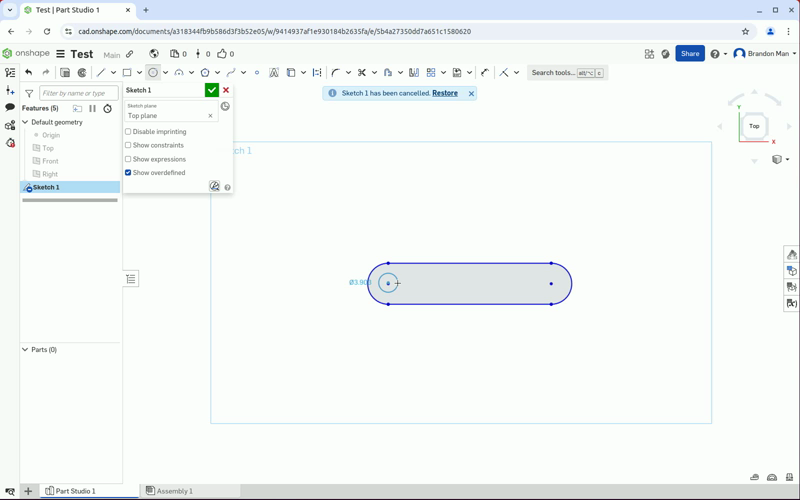
key(esc)
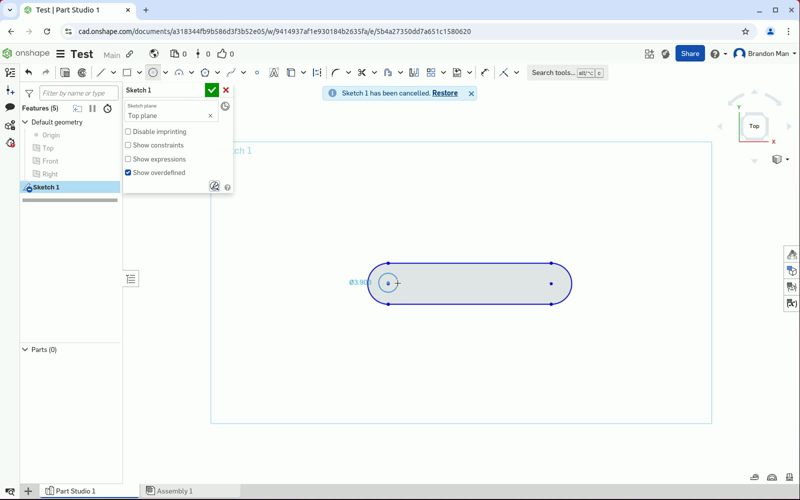
key(c)
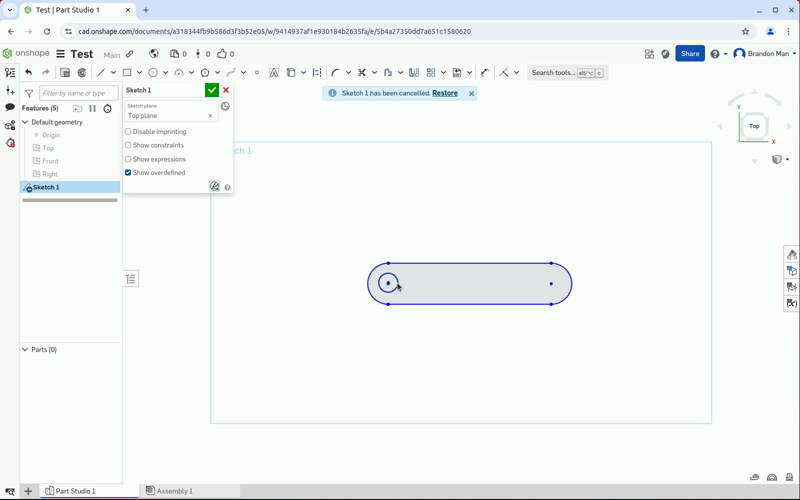
key_down(shift)
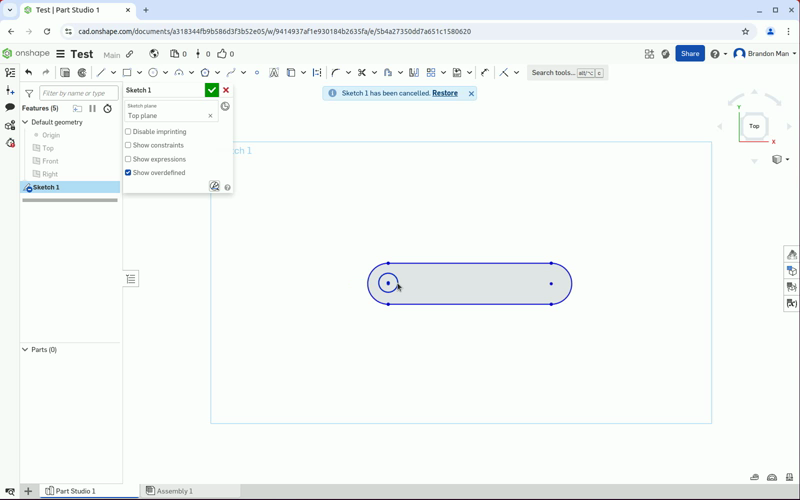
mouse_move(551, 282)
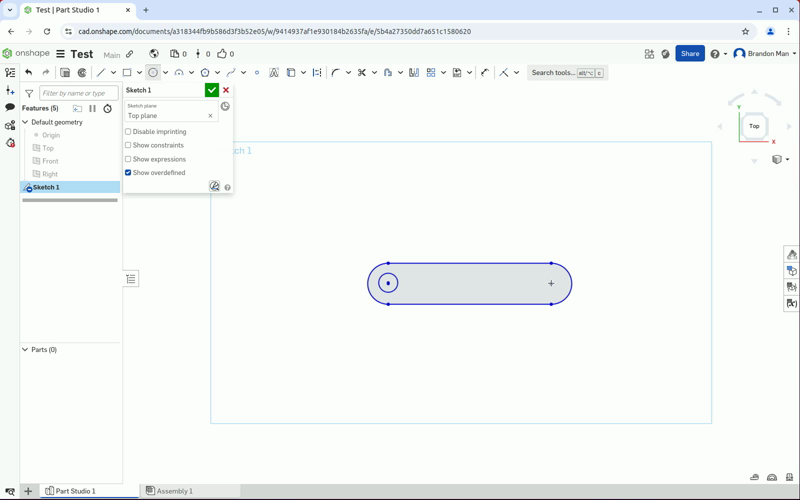
scroll(6)
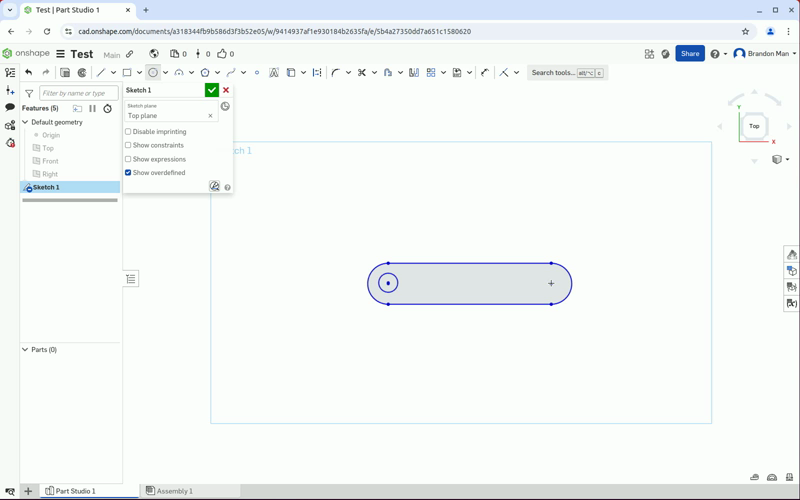
scroll(6)
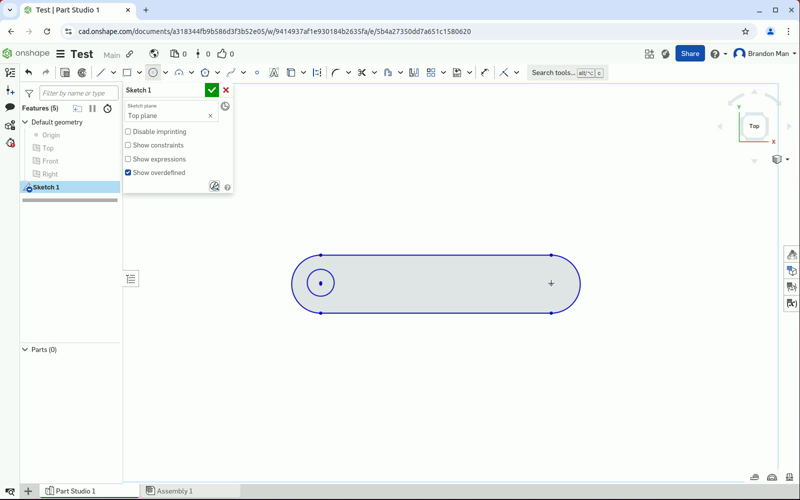
scroll(6)
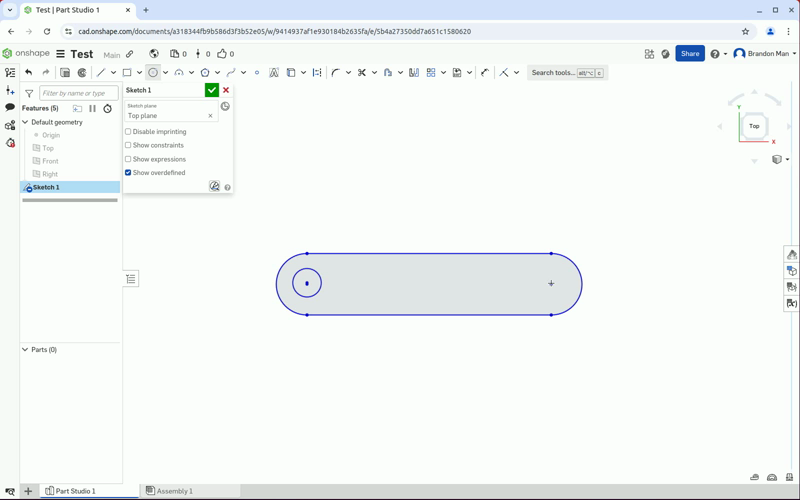
scroll(6)
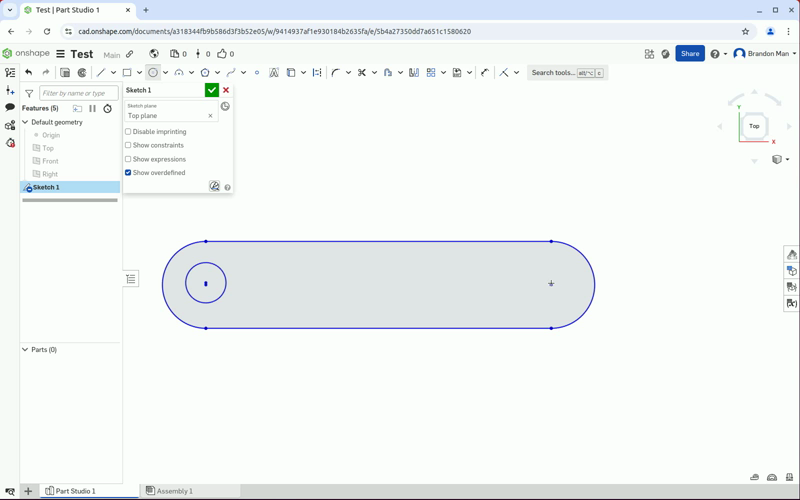
scroll(6)
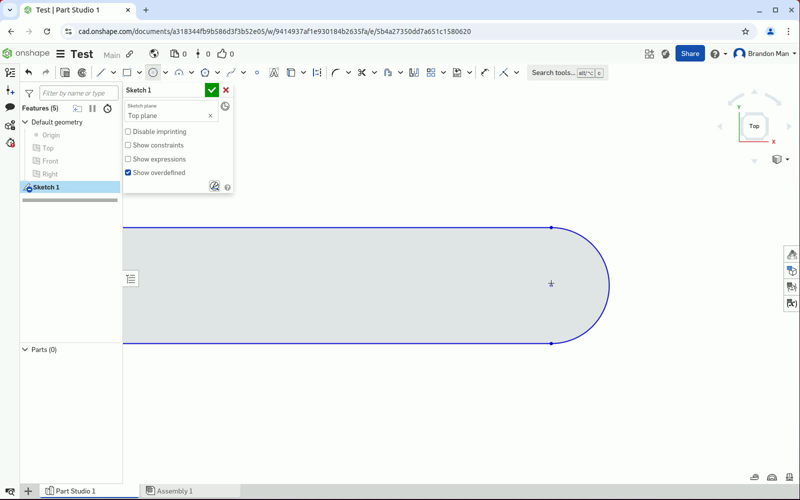
scroll(6)
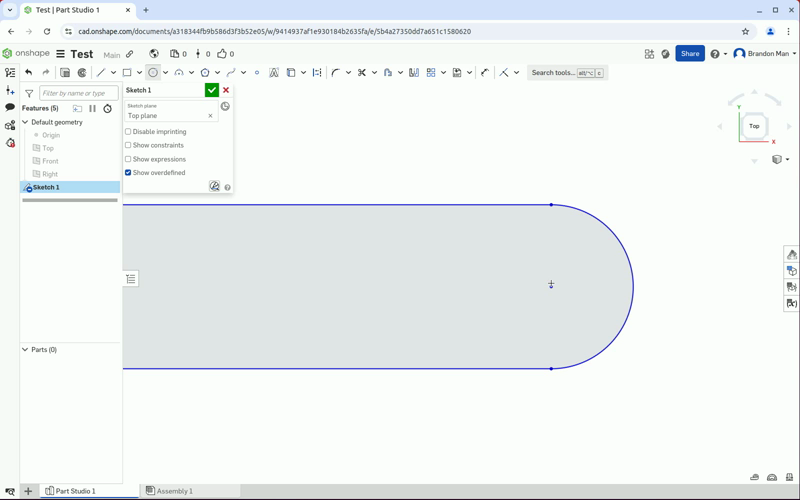
scroll(6)
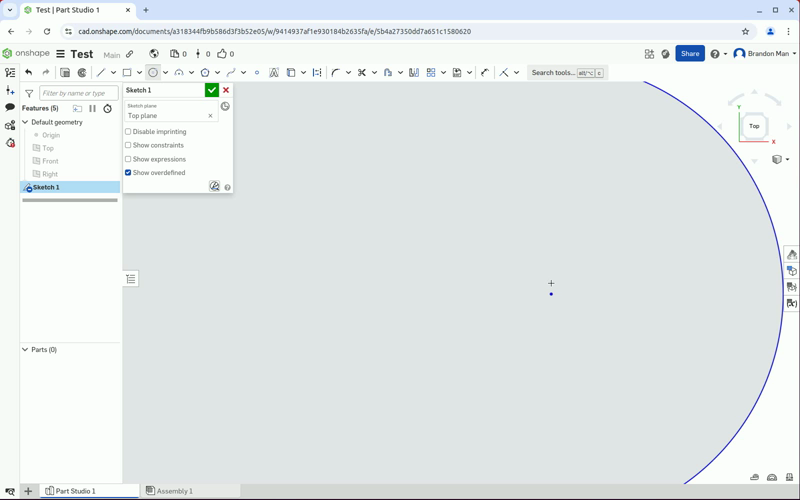
click(551, 282)
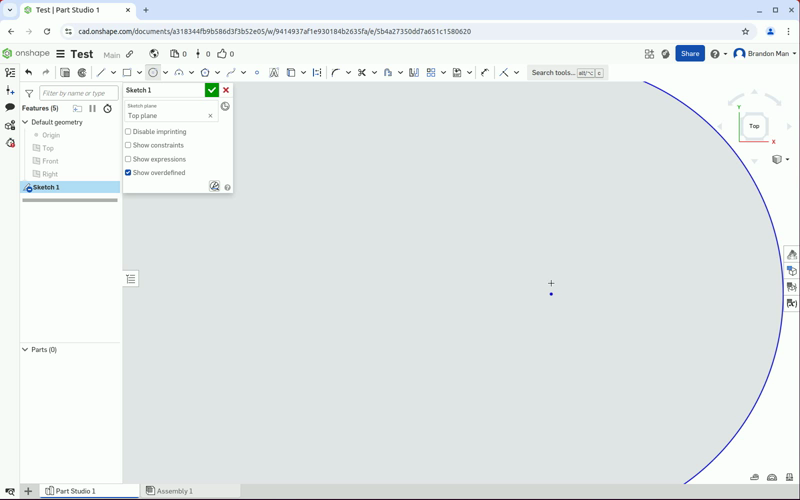
scroll(-6)
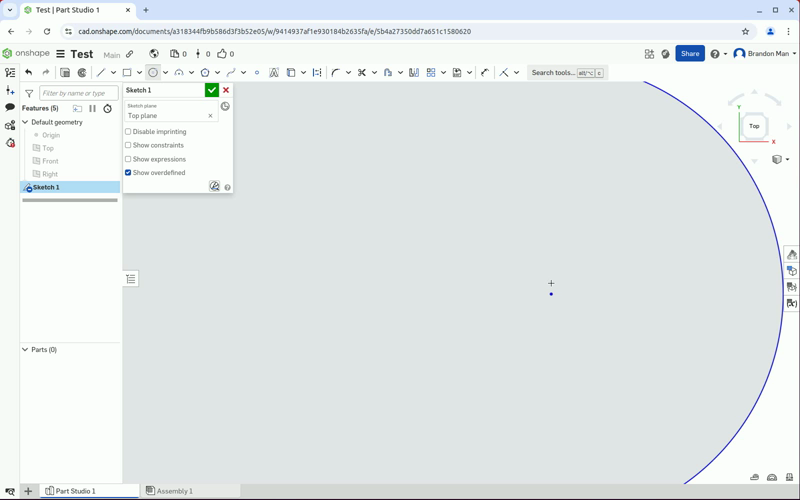
scroll(-6)
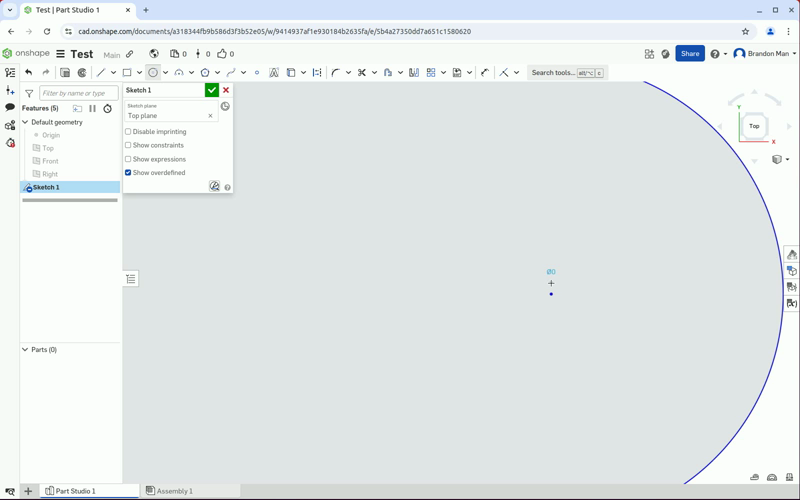
scroll(-6)
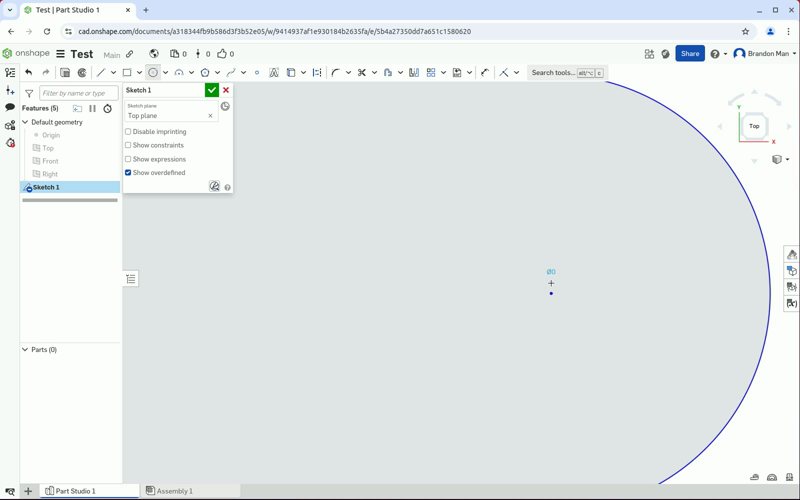
scroll(-6)
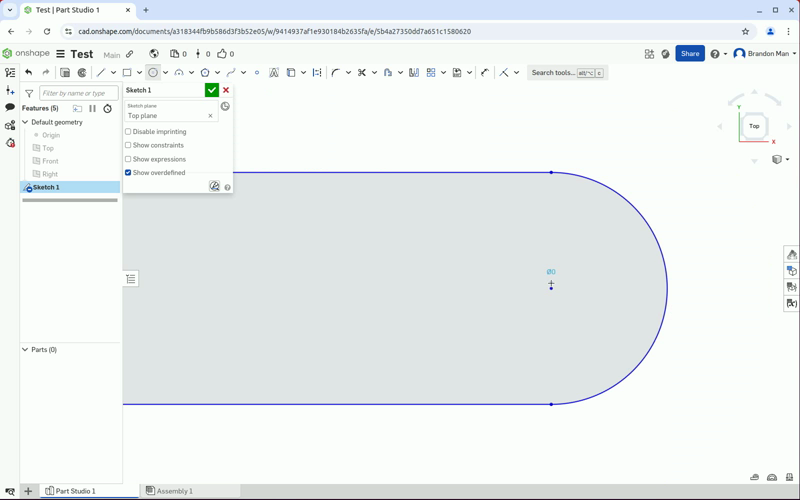
scroll(-6)
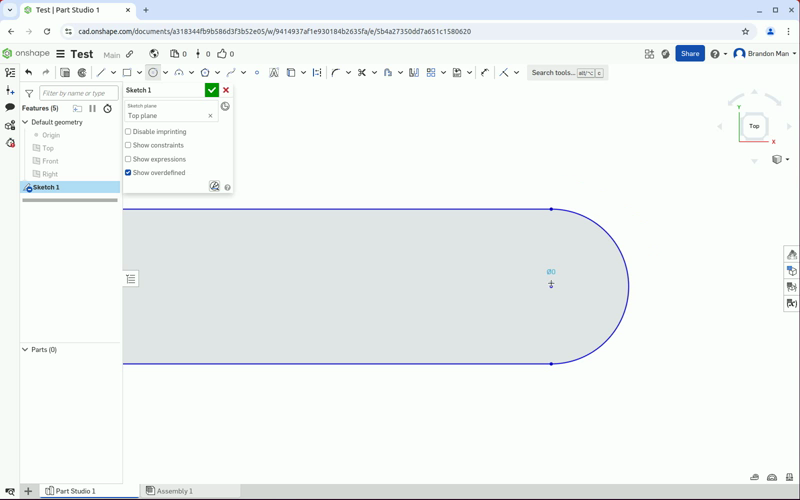
scroll(-6)
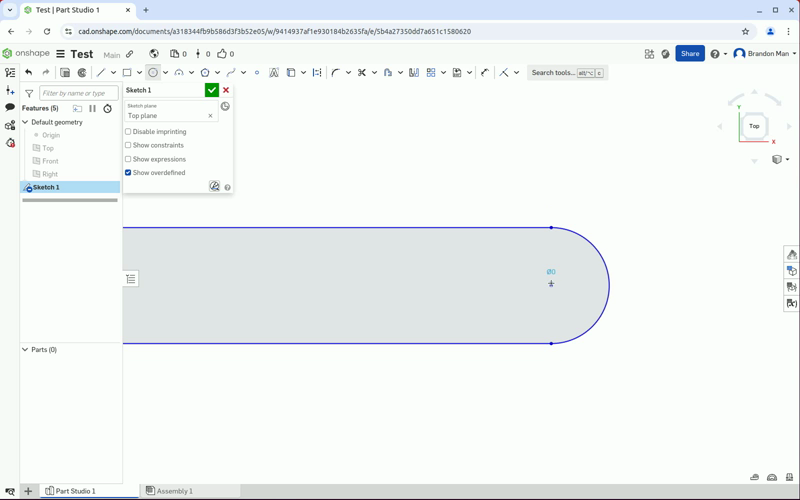
scroll(-6)
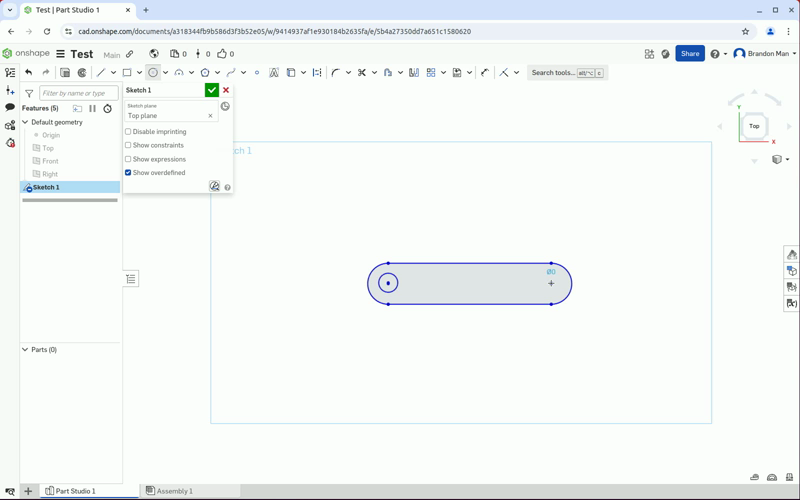
key_up(shift)
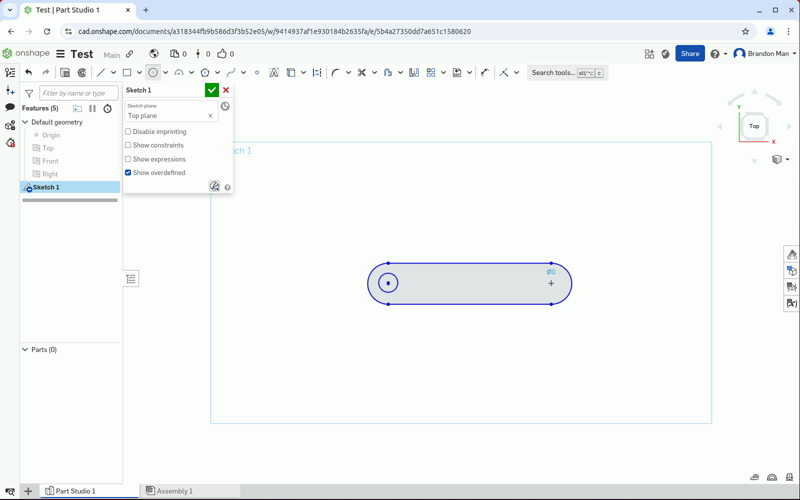
mouse_move(560, 282)
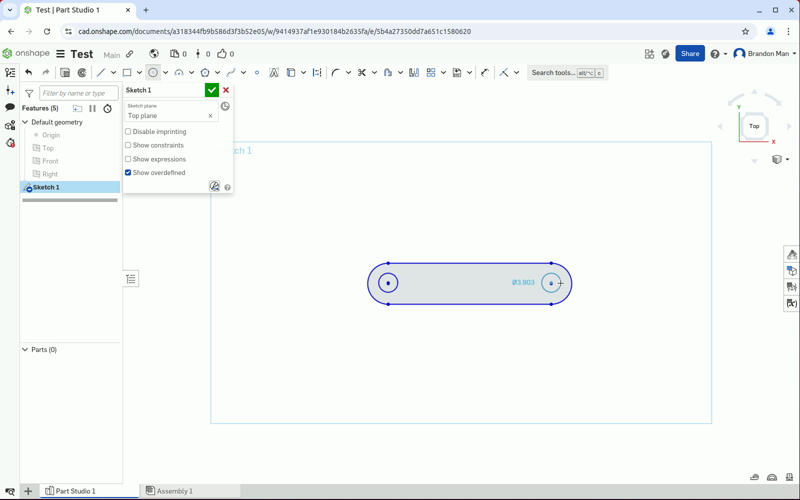
click(560, 282)
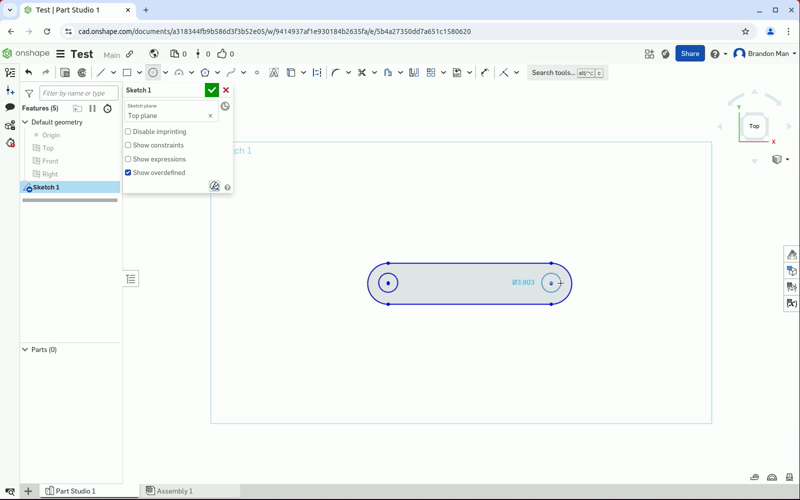
key(esc)
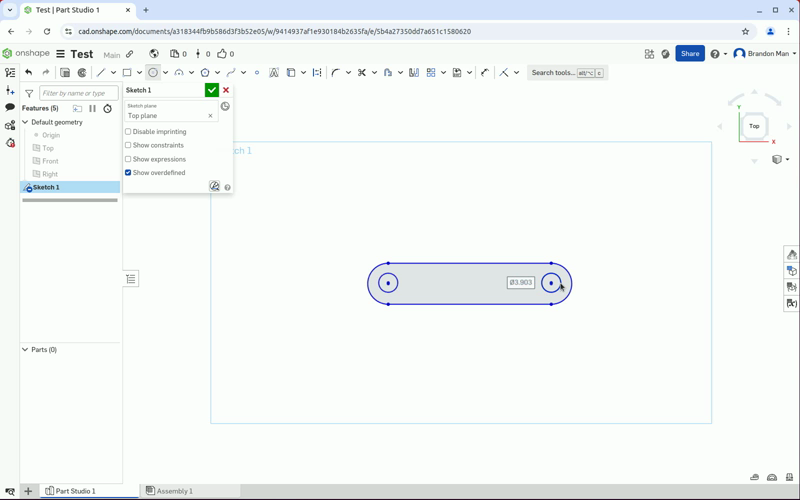
mouse_move(473, 277)
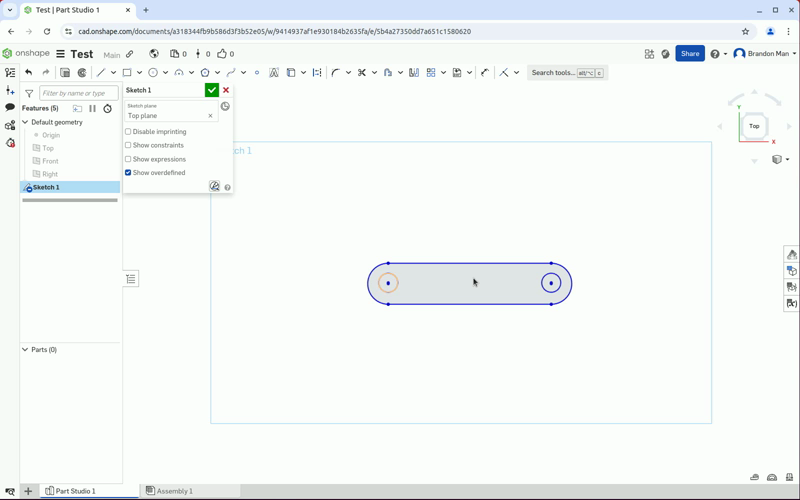
click(473, 277)
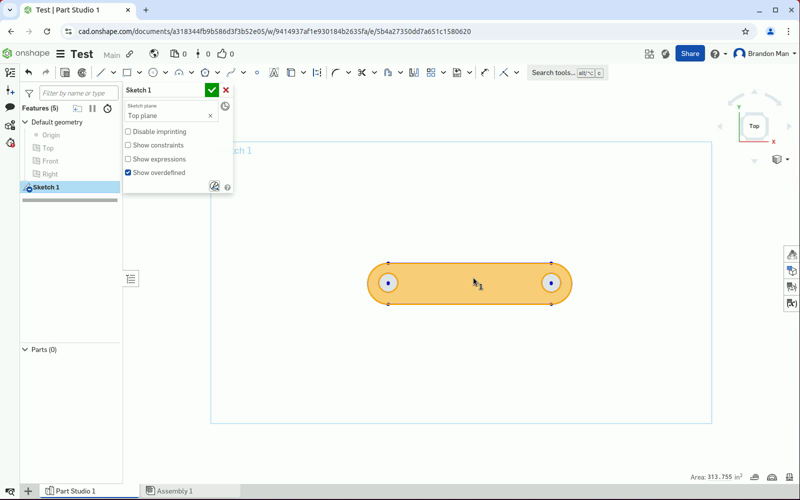
mouse_move(73, 352)
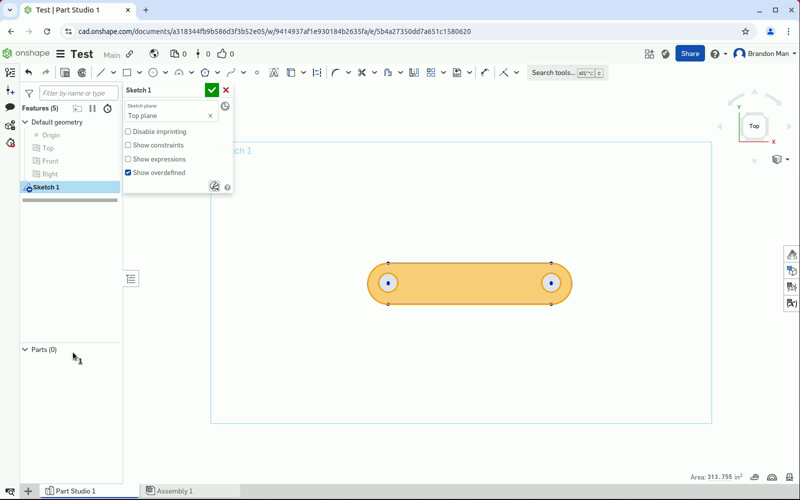
key(shift+y)
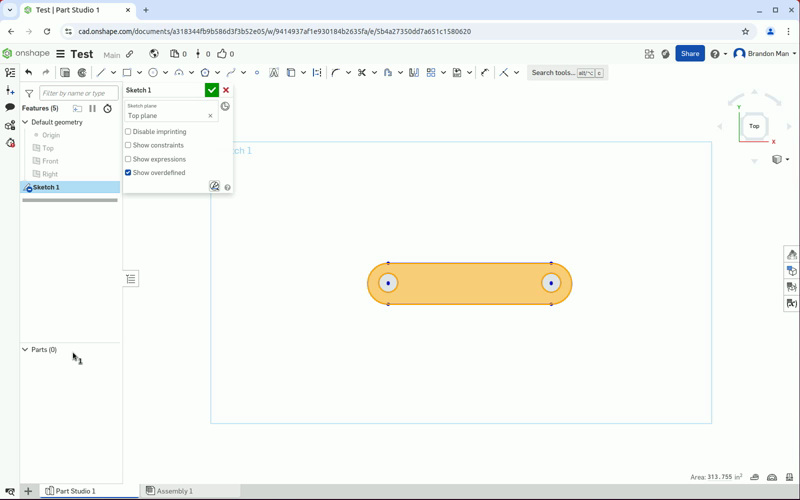
key(shift+e)
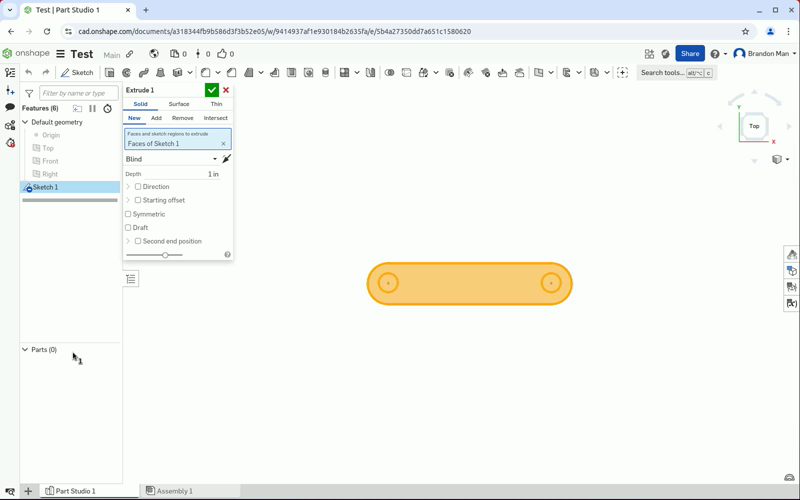
mouse_move(143, 106)
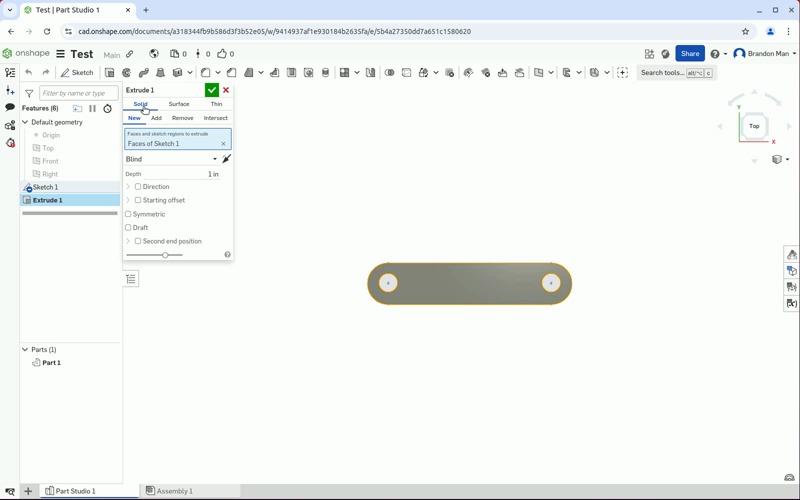
click(143, 106)
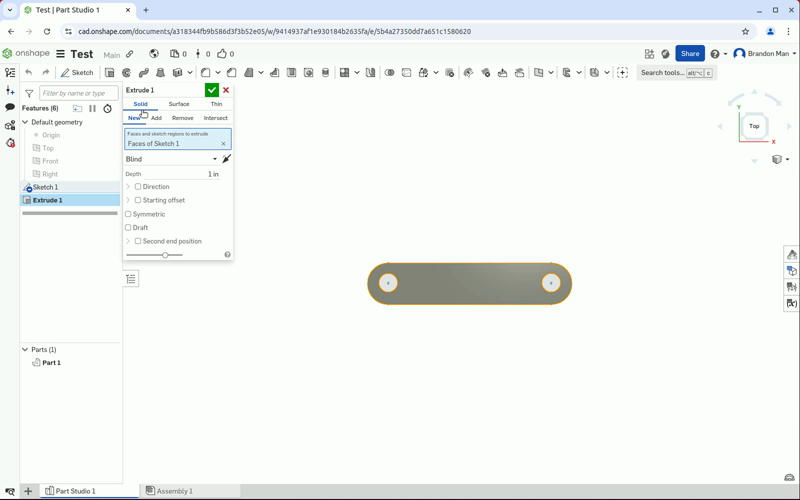
mouse_move(137, 120)
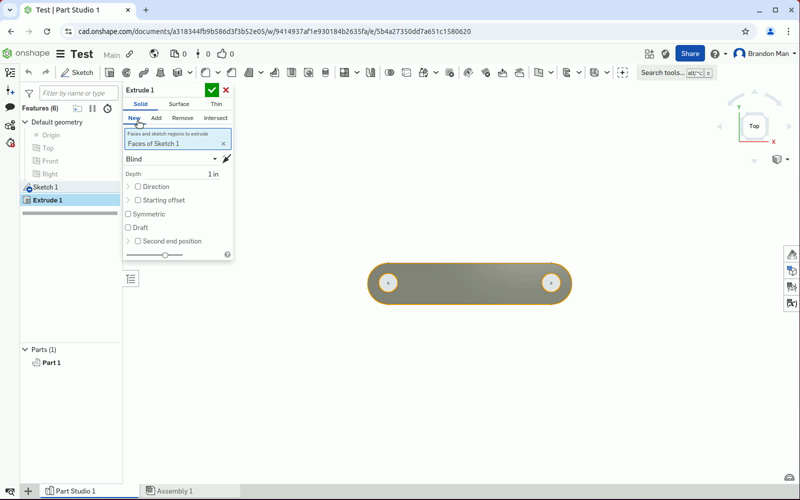
click(137, 120)
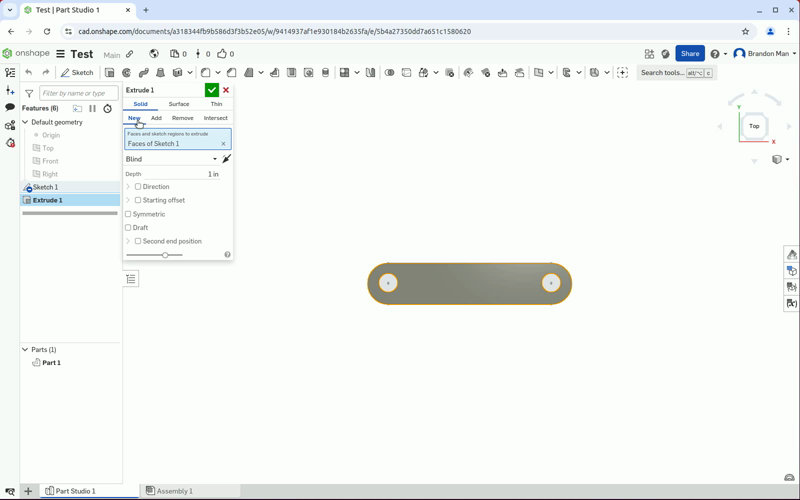
key(tab, 4)
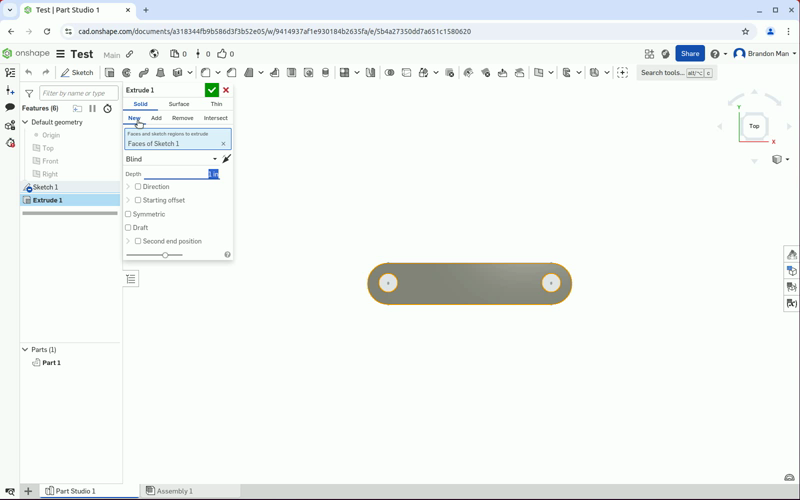
text(4.333)
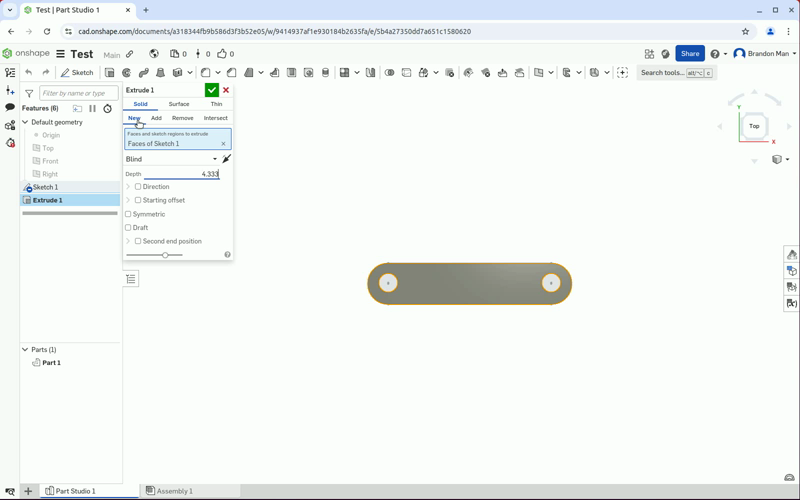
key(enter)
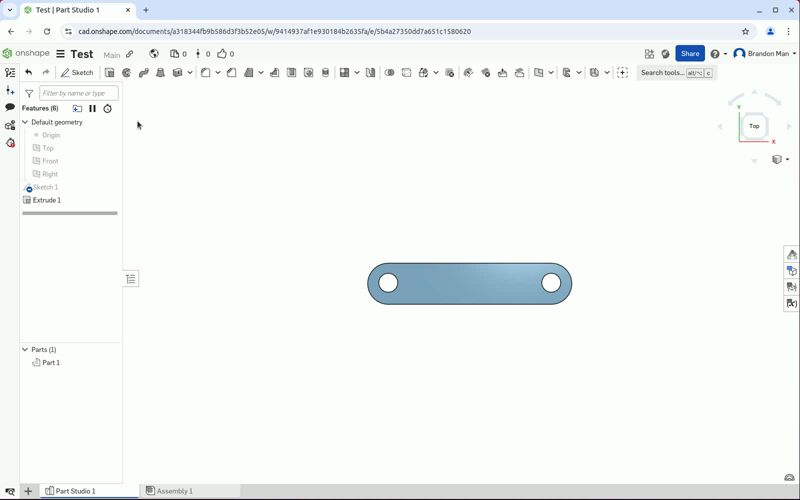
key(shift+h)
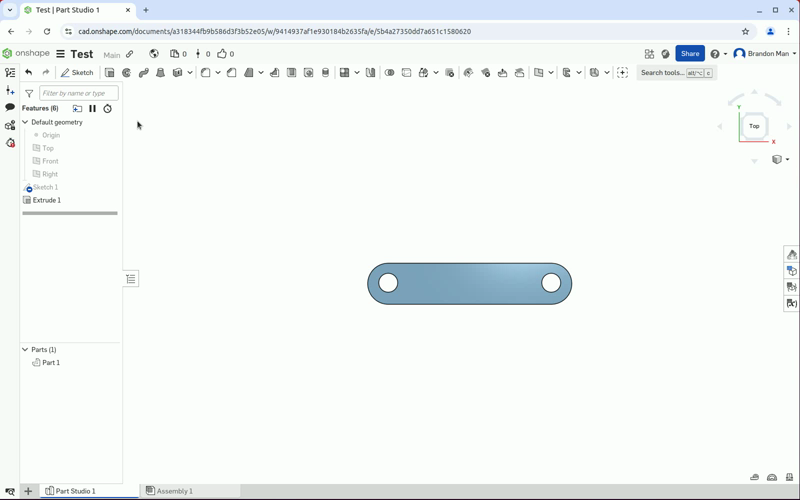
key(shift+h)
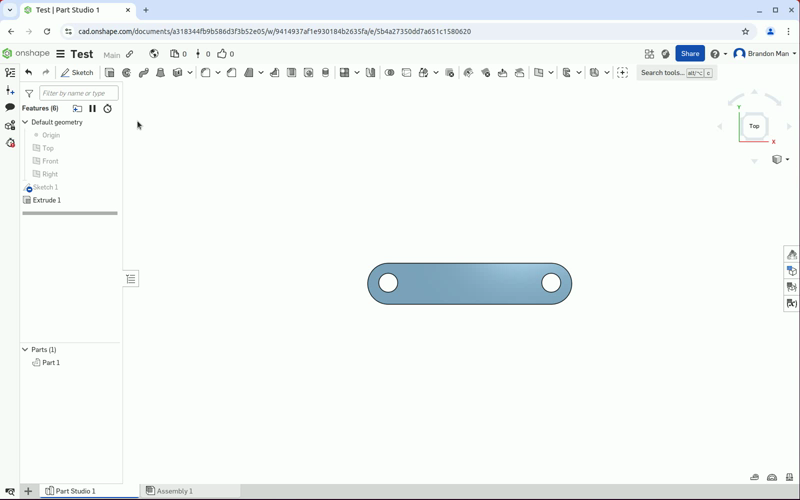
mouse_move(73, 189)
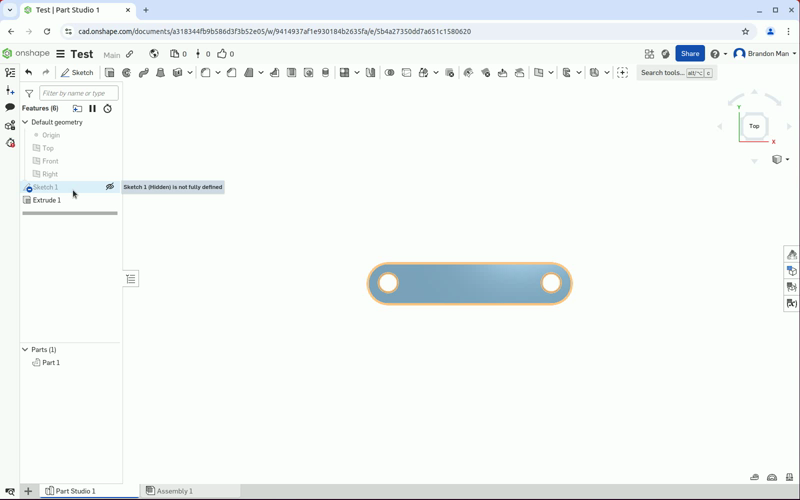
click(73, 189)
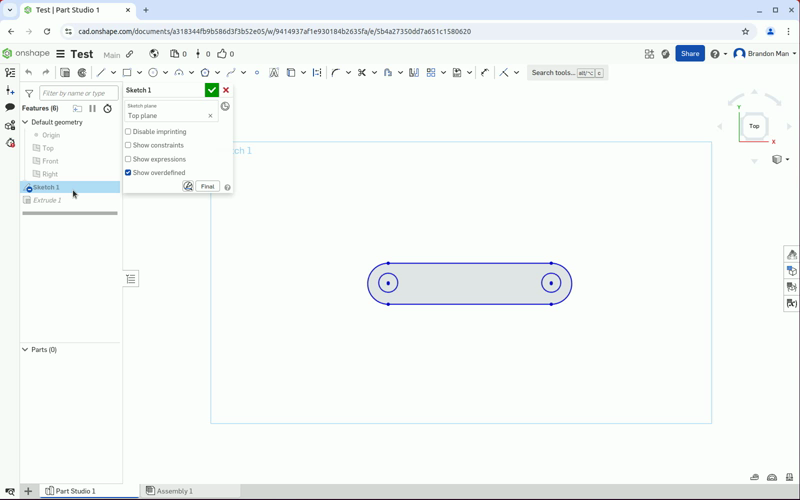
mouse_move(229, 92)
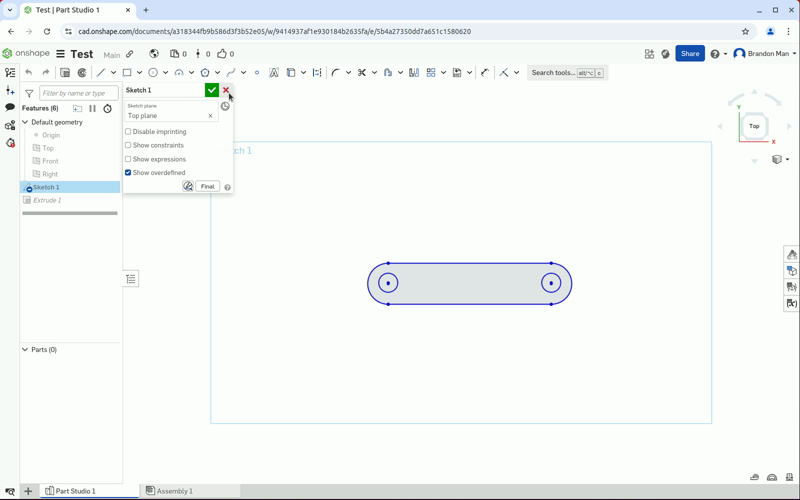
click(229, 92)
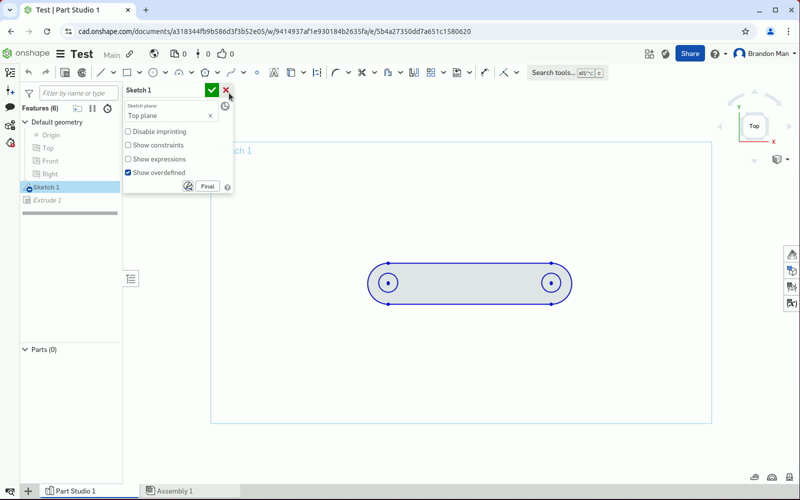
key(shift+s)
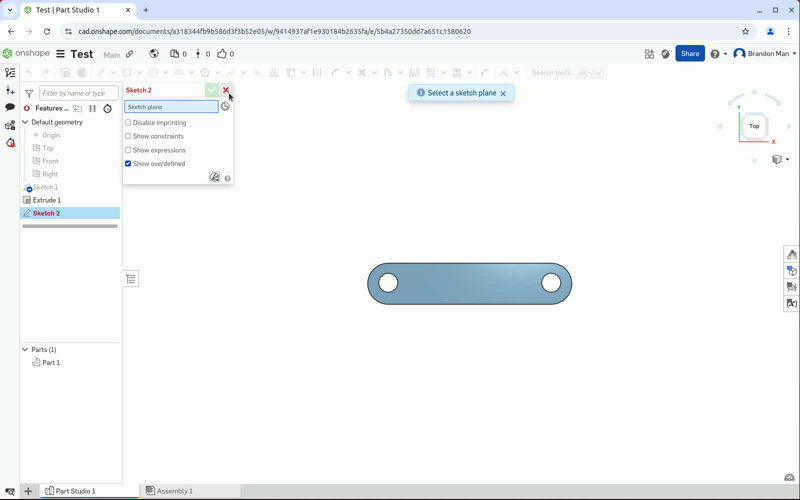
mouse_move(73, 150)
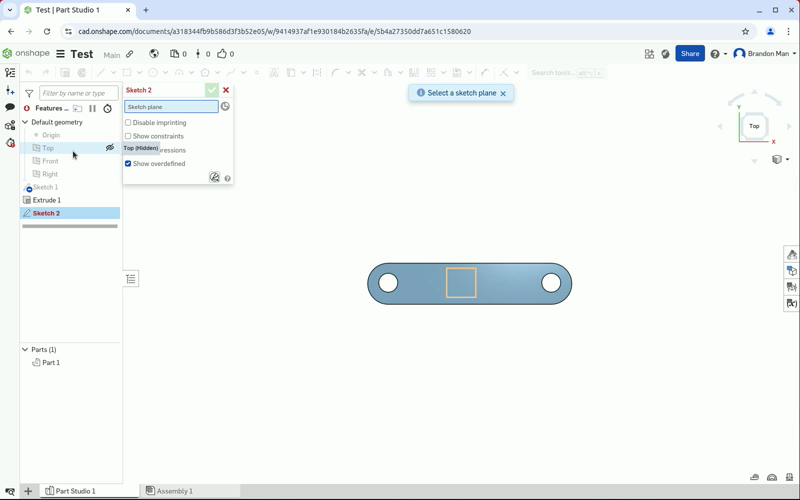
click(73, 150)
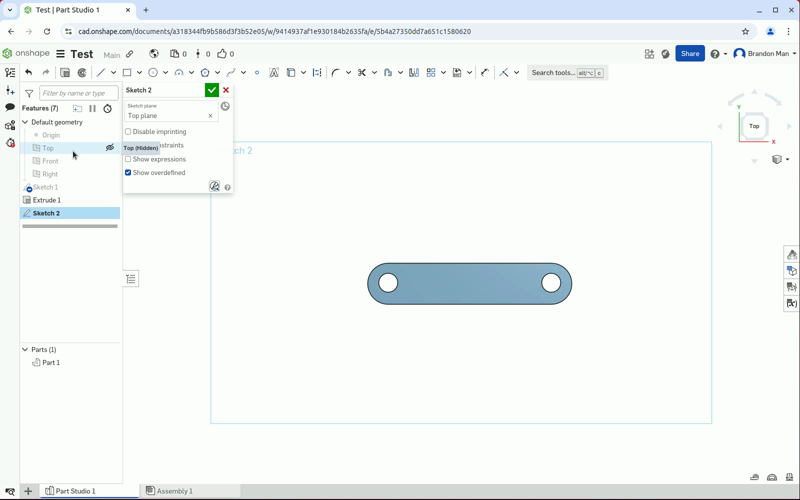
mouse_move(73, 352)
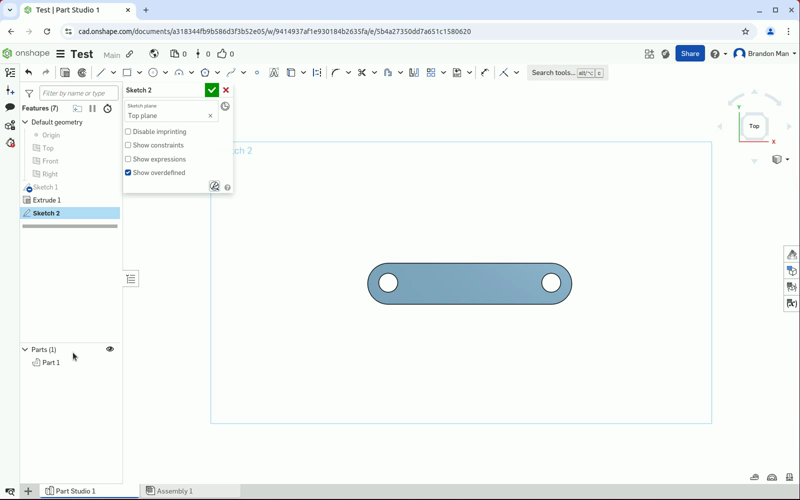
key(y)
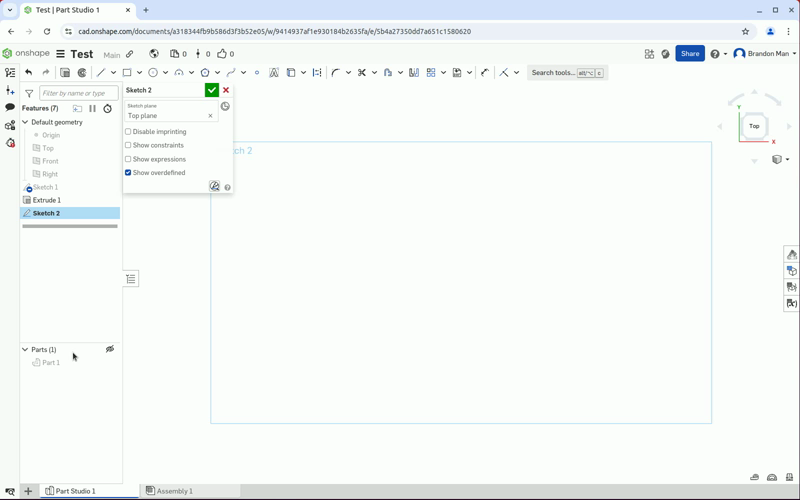
key(l)
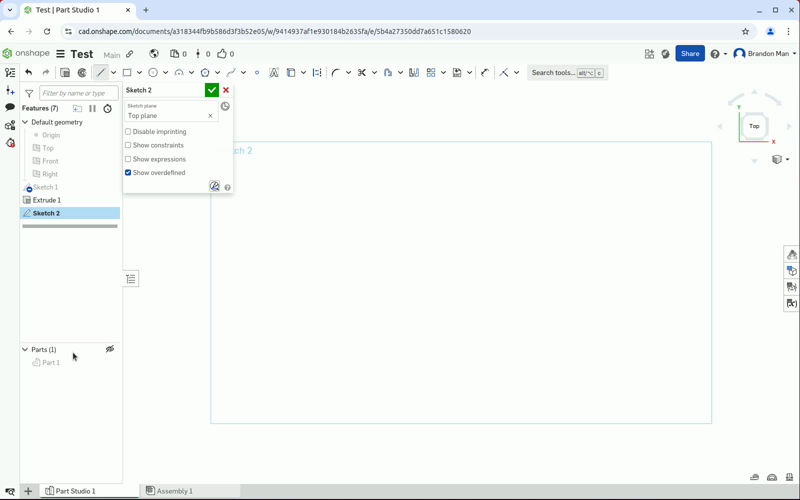
key_down(shift)
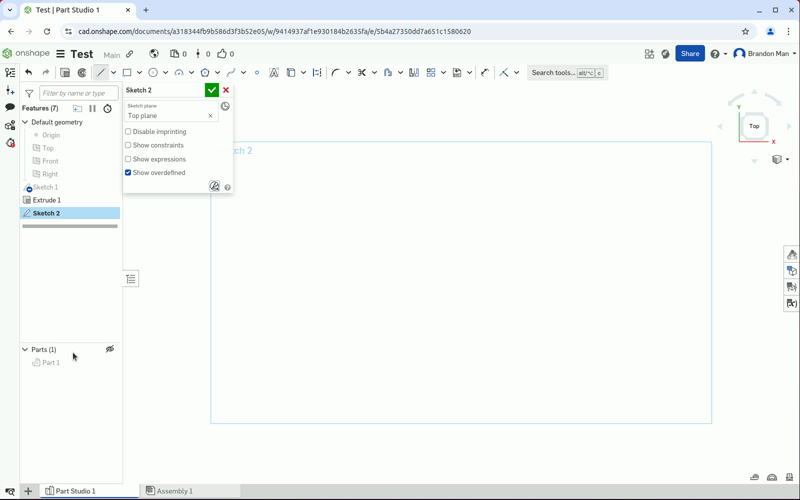
mouse_move(418, 294)
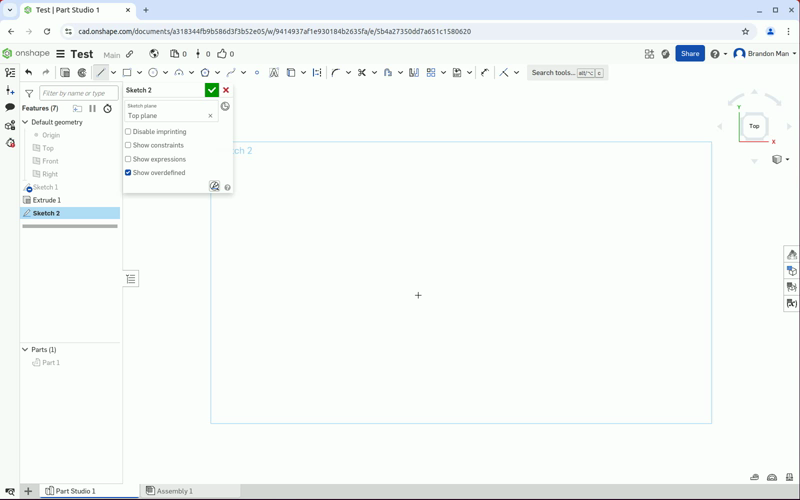
click(418, 294)
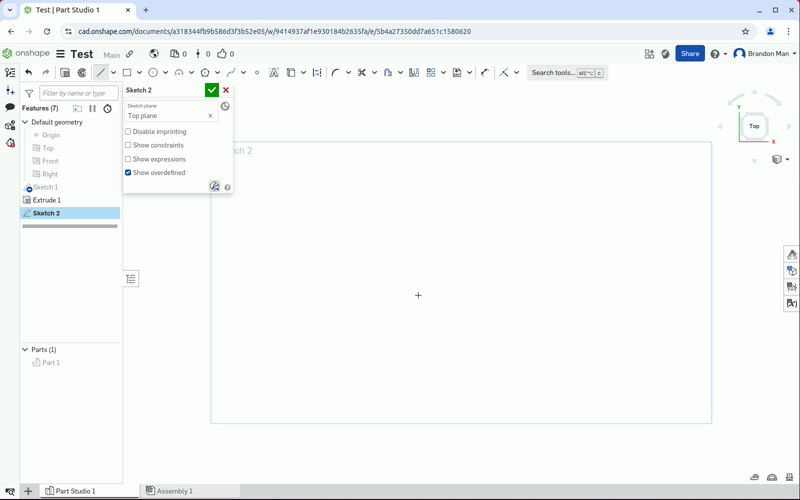
key_up(shift)
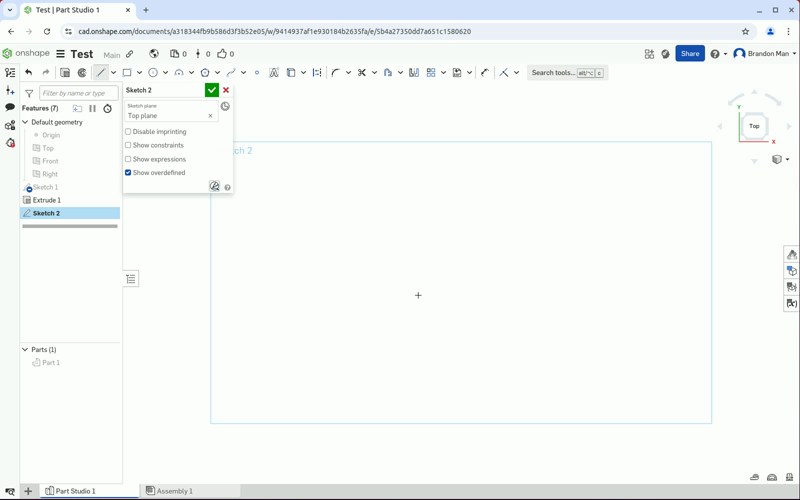
key_down(shift)
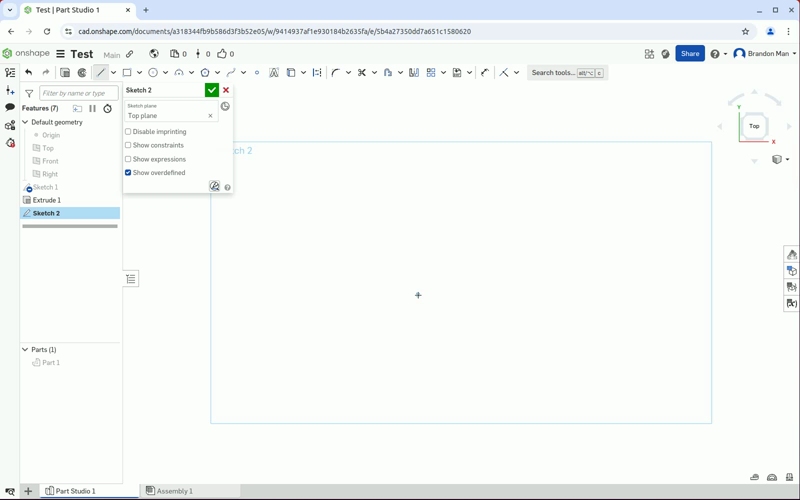
mouse_move(522, 294)
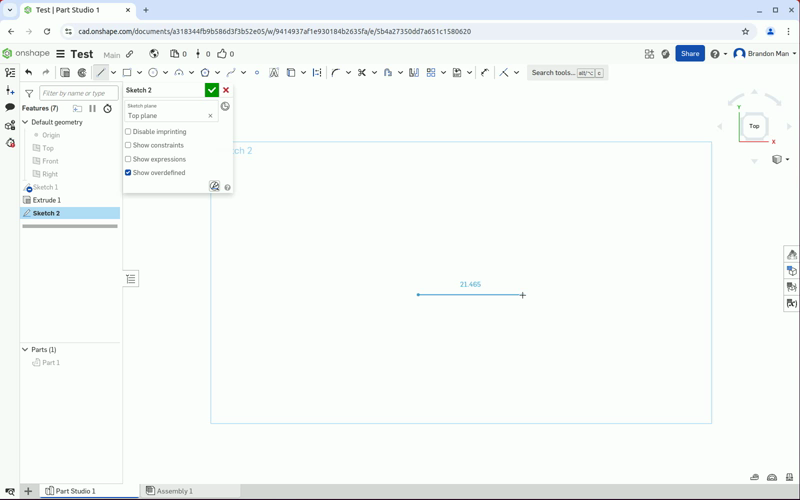
click(522, 294)
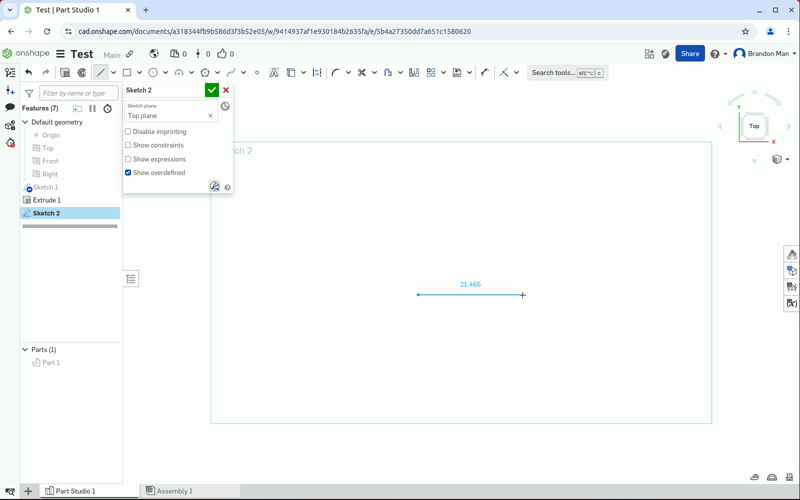
key_up(shift)
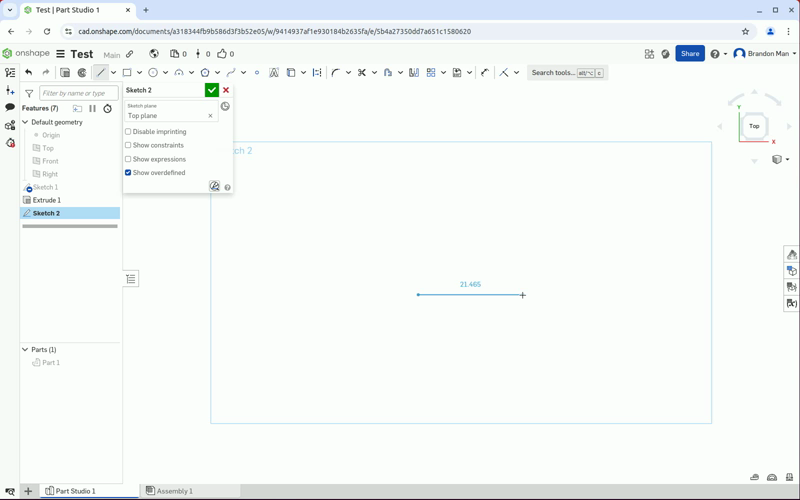
key_down(shift)
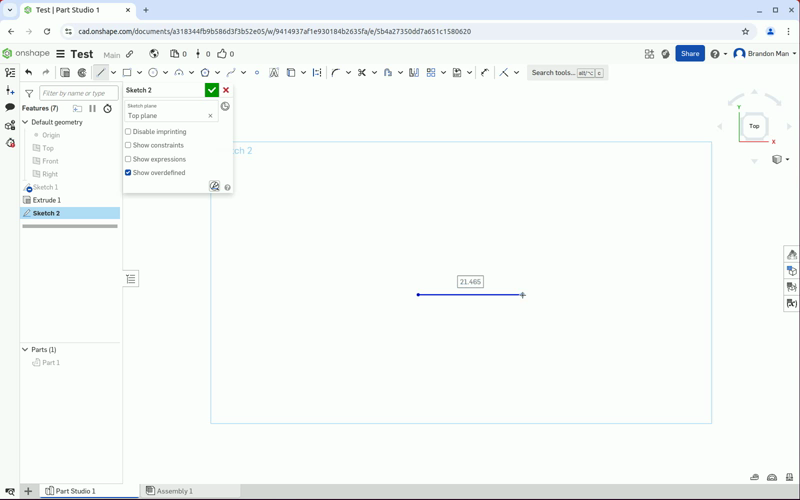
mouse_move(552, 294)
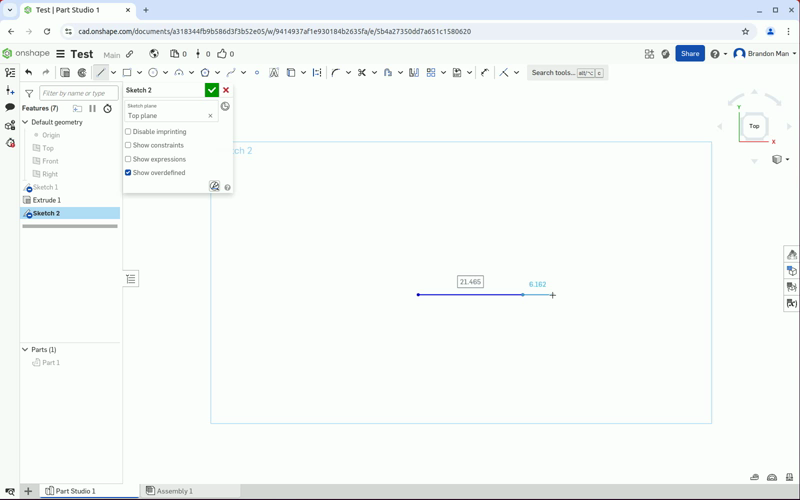
mouse_move(522, 270)
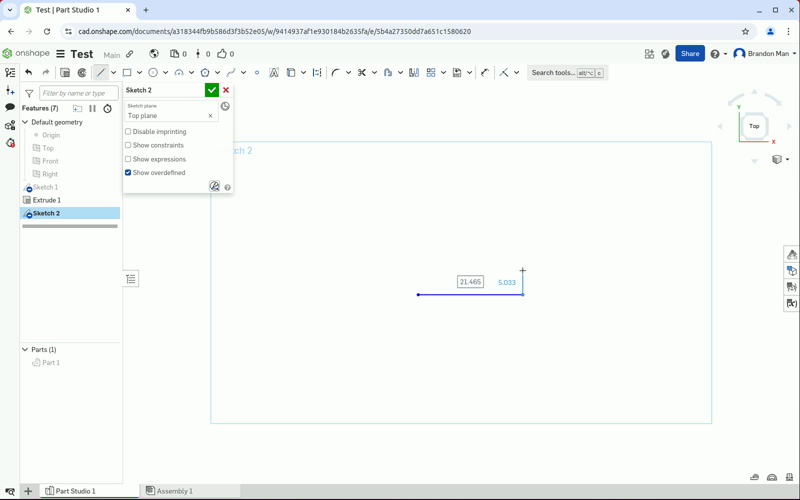
click(522, 270)
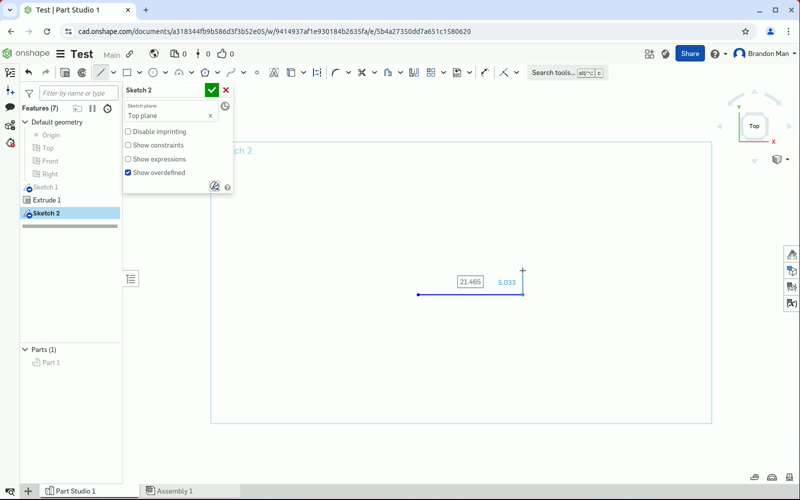
key_up(shift)
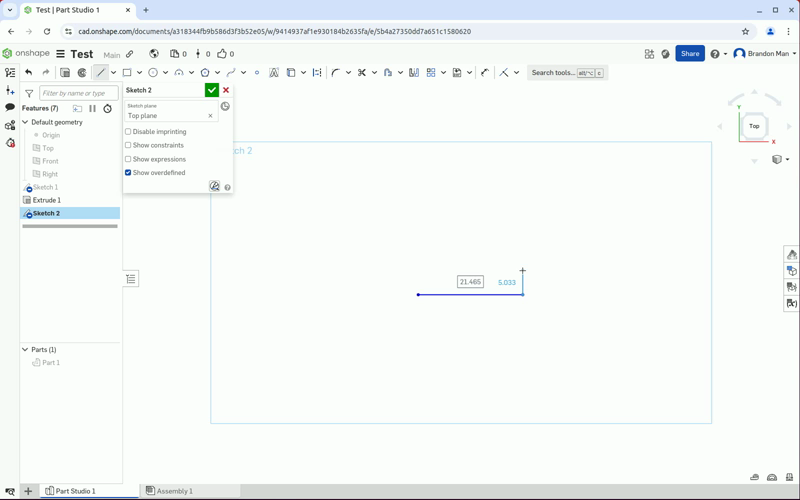
key_down(shift)
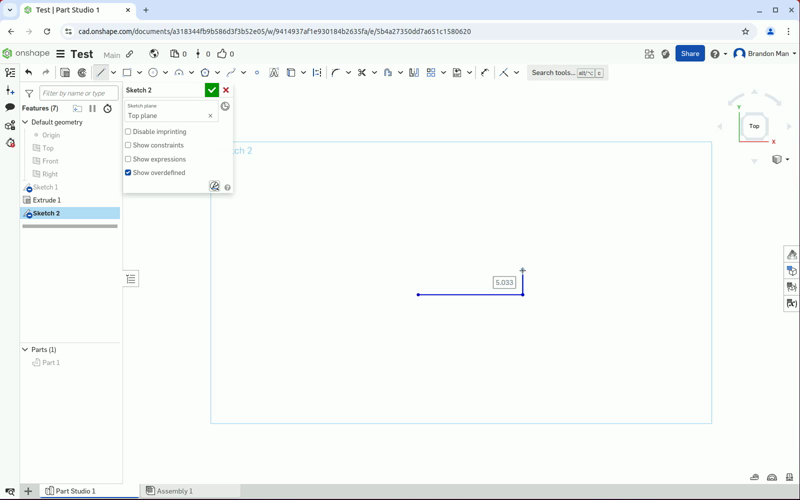
mouse_move(418, 270)
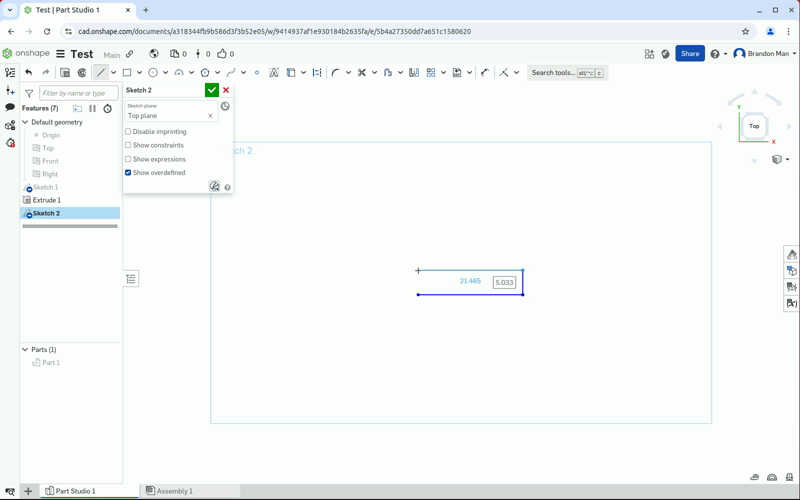
click(418, 270)
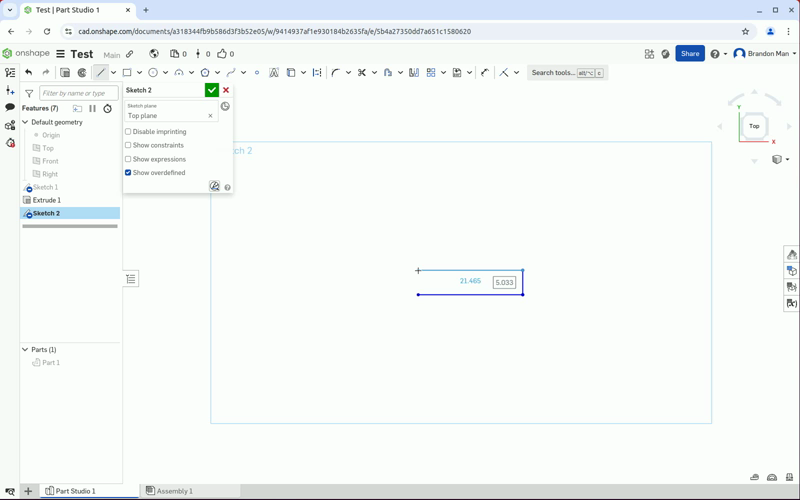
key_up(shift)
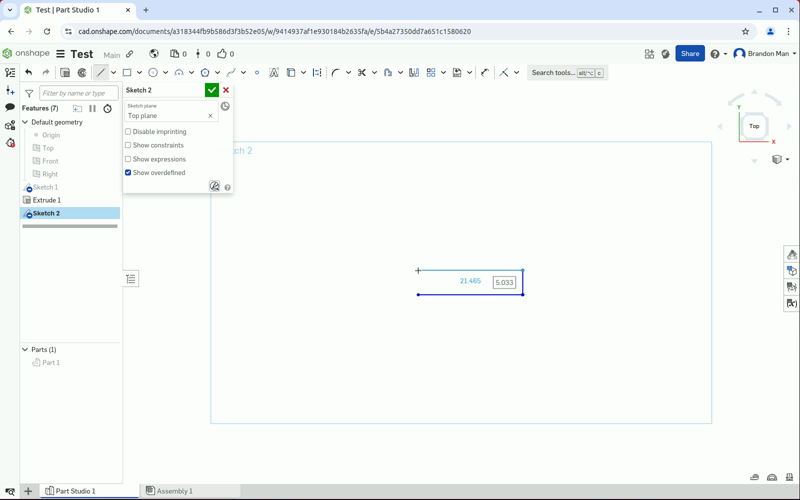
mouse_move(448, 270)
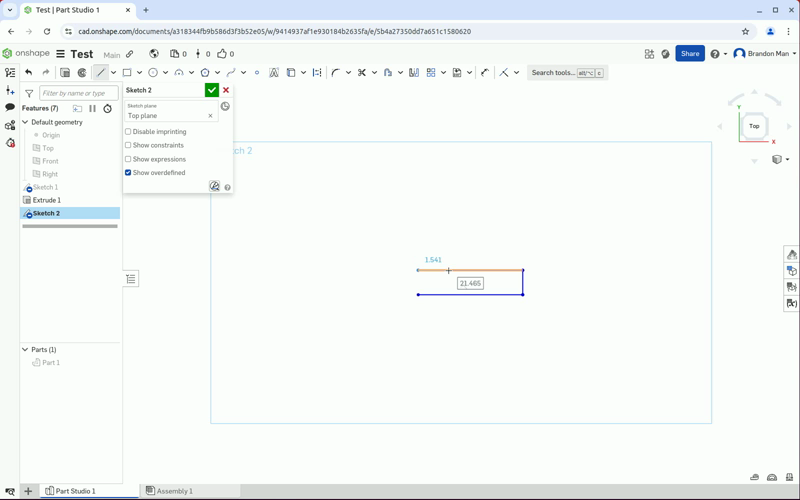
key_down(shift)
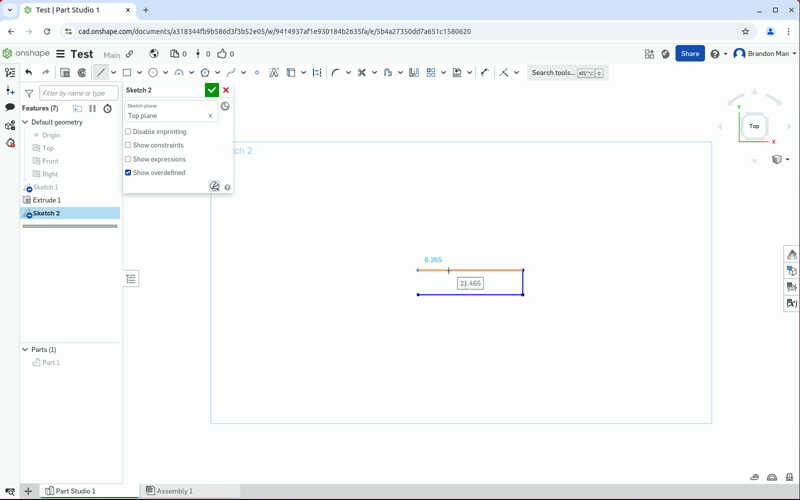
mouse_move(418, 294)
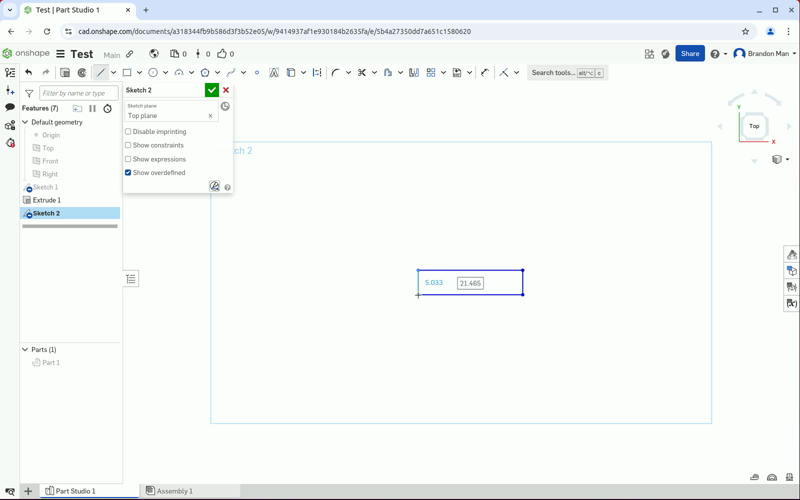
key_up(shift)
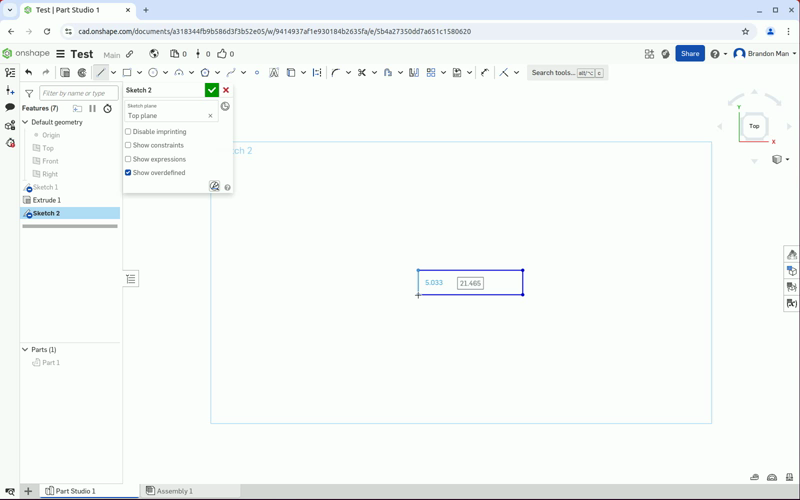
click(418, 294)
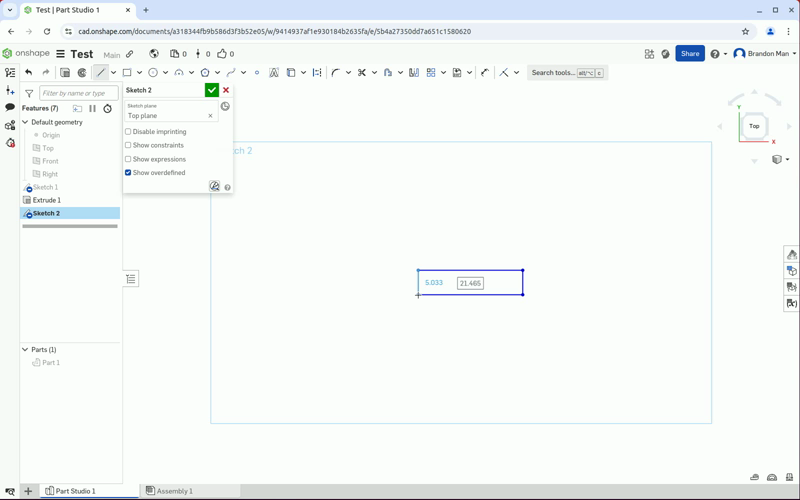
key(esc)
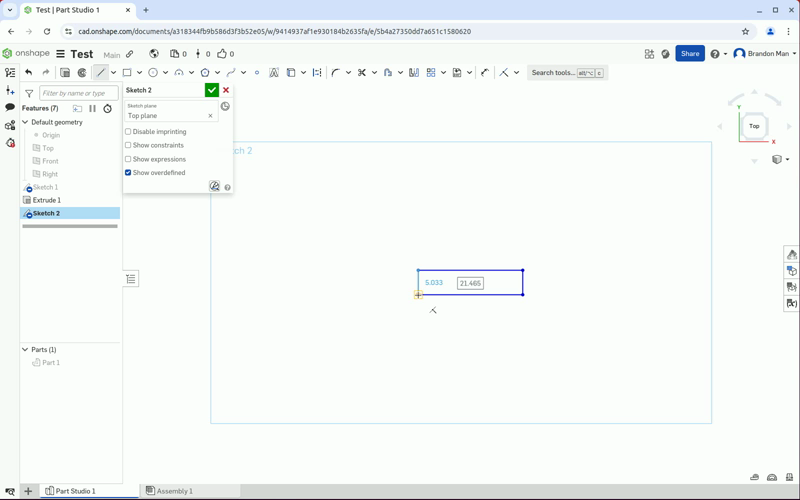
mouse_move(437, 286)
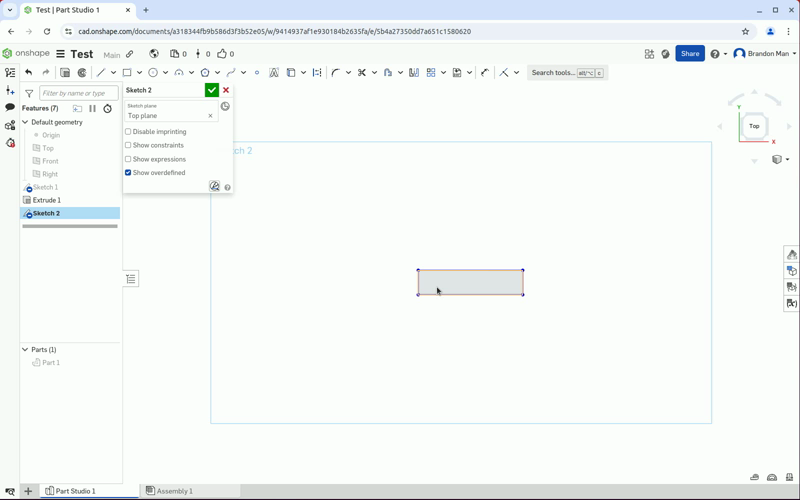
click(437, 286)
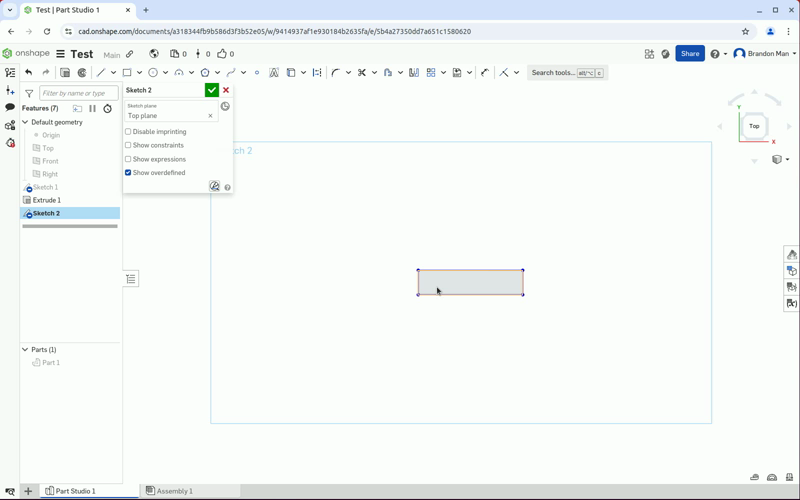
mouse_move(73, 352)
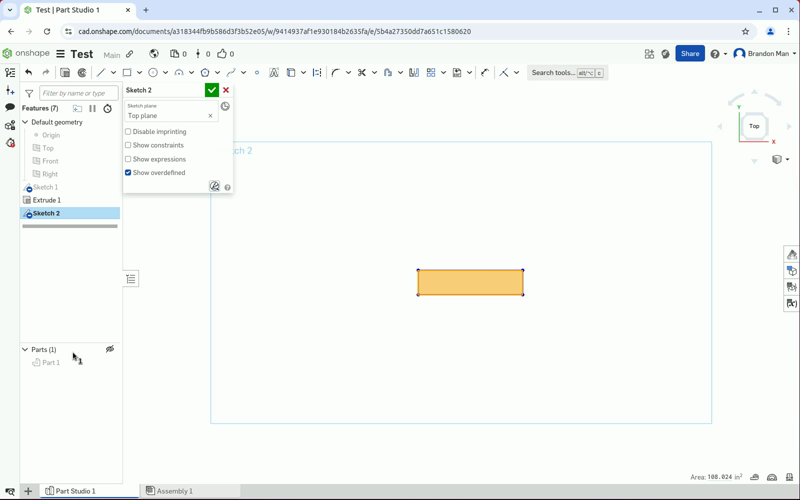
key(shift+y)
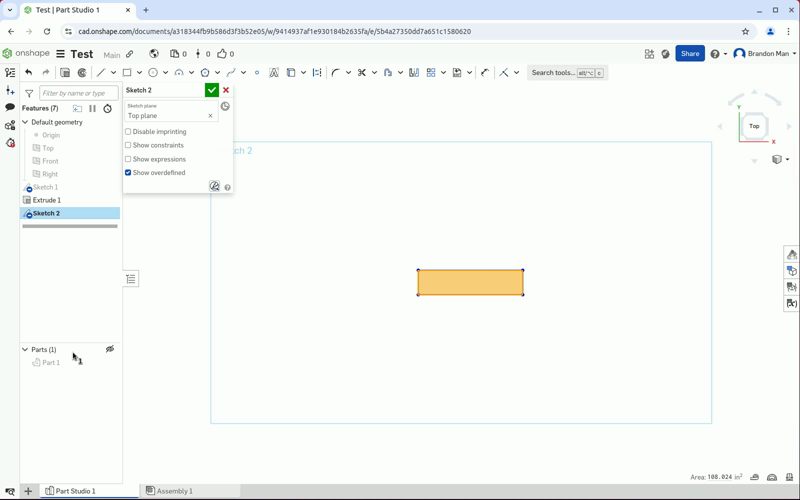
key(shift+e)
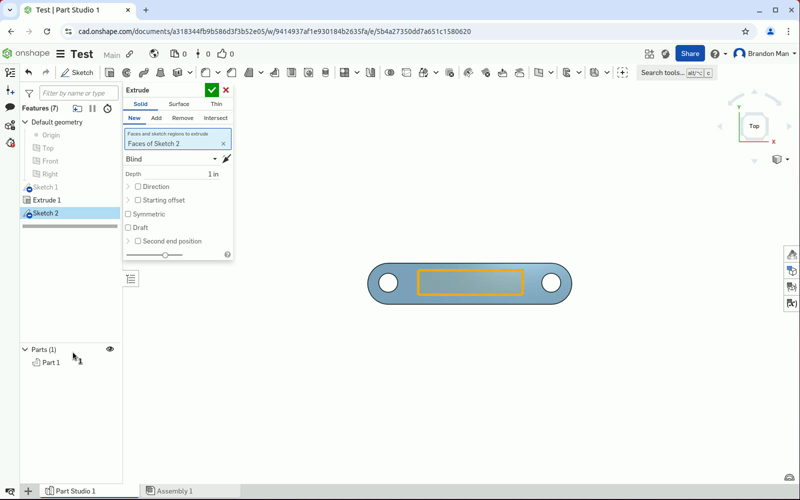
mouse_move(143, 106)
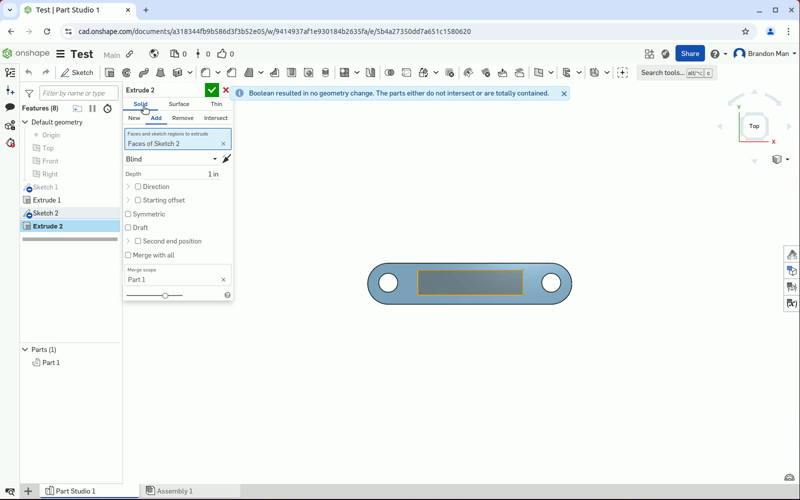
click(143, 106)
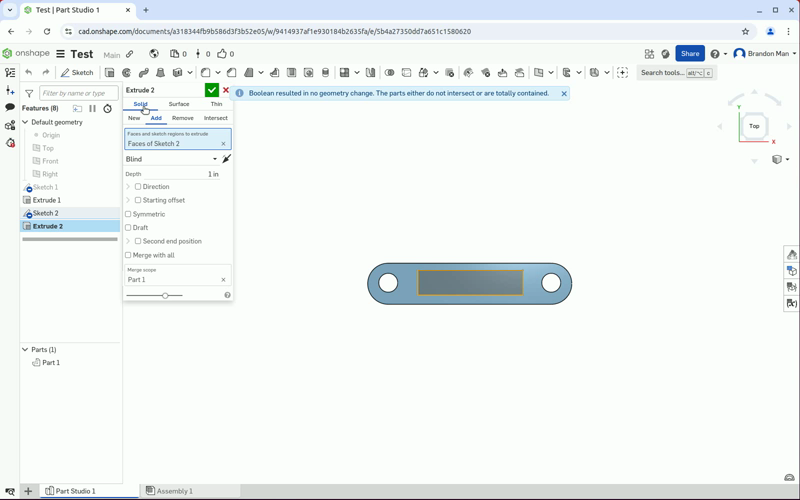
mouse_move(137, 120)
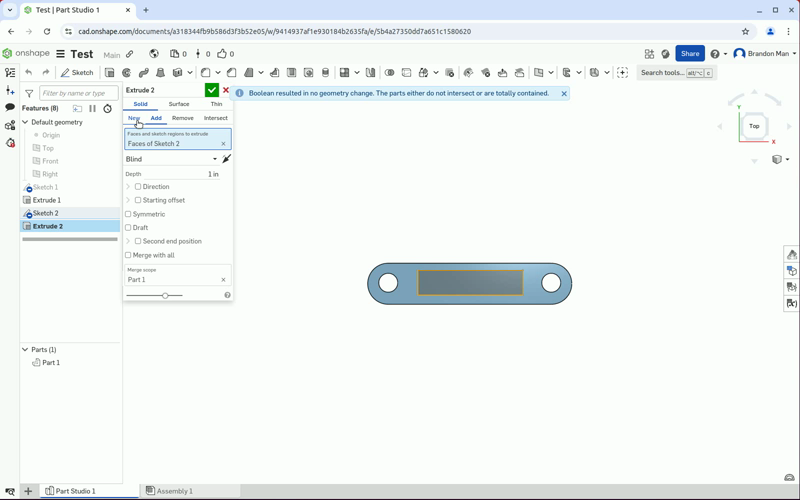
click(137, 120)
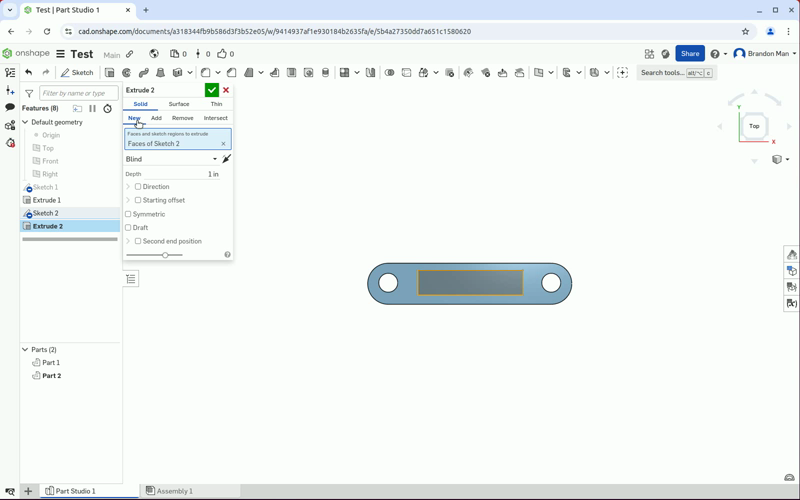
key(tab, 4)
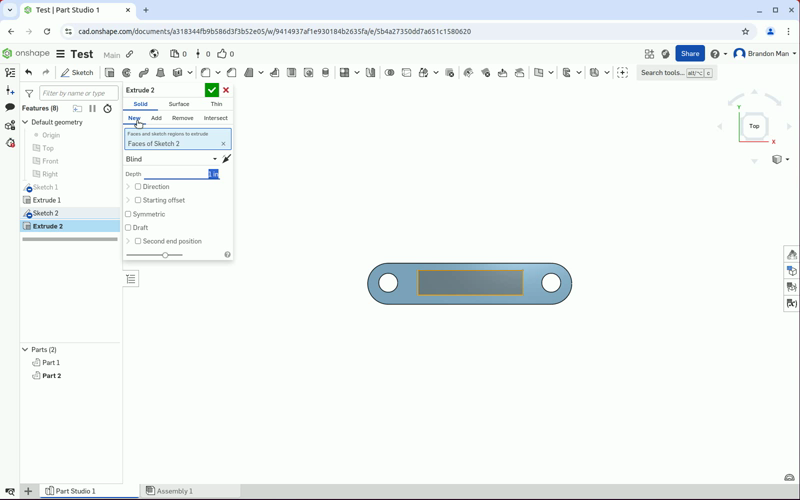
text(8.425)
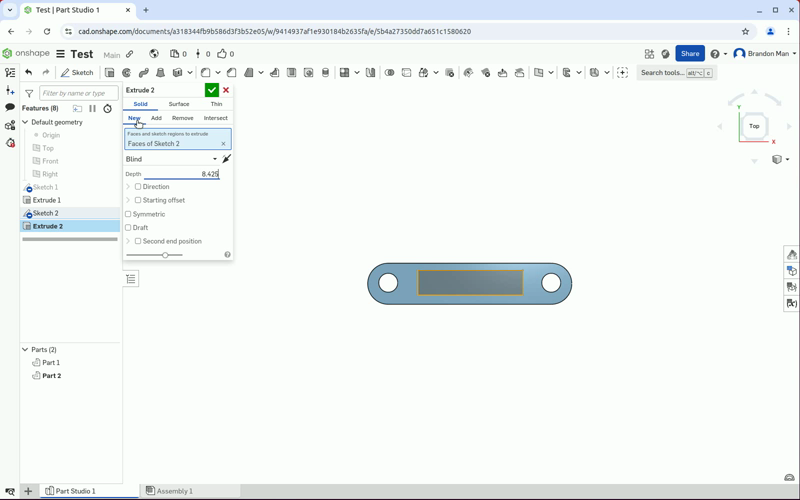
key(enter)
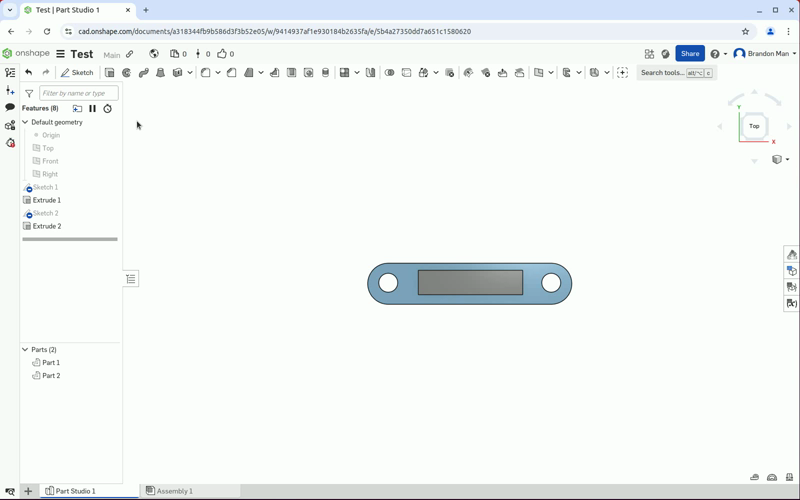
key(shift+h)
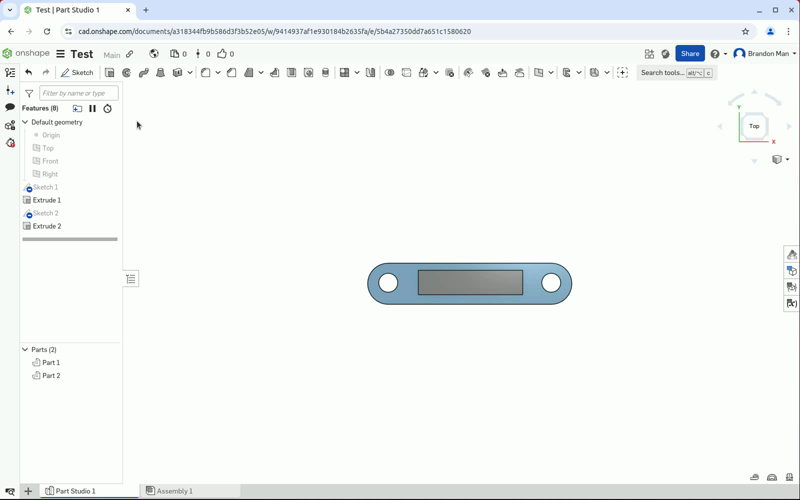
key(shift+h)
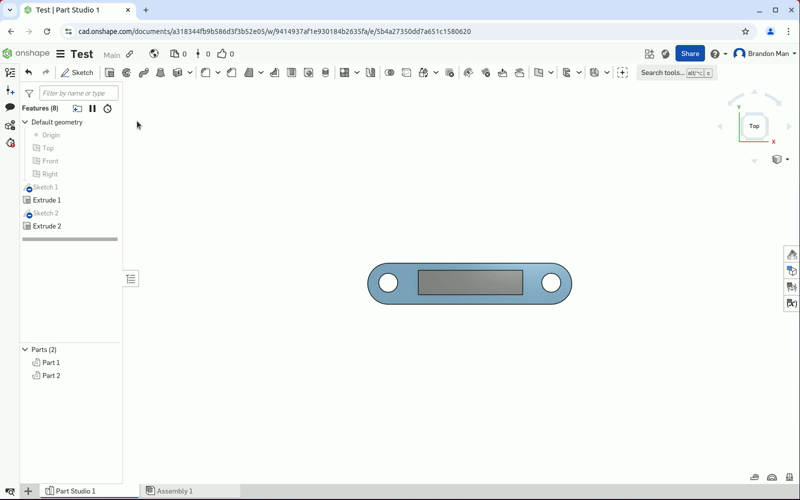
key(shift+7)
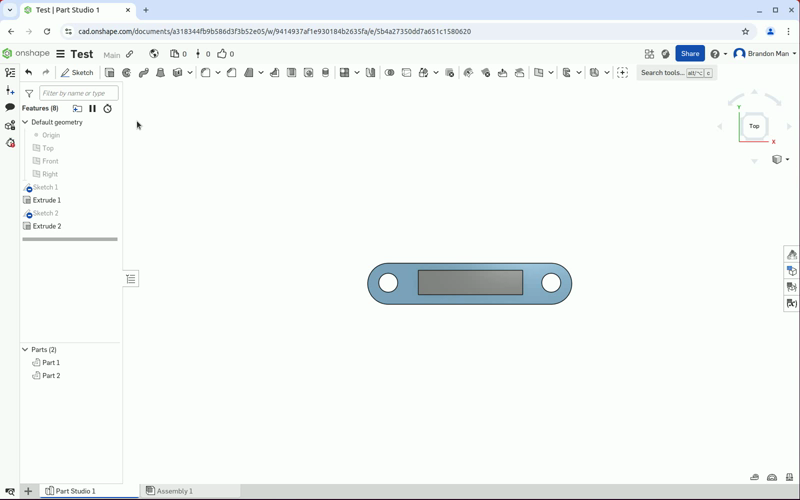
key(up, 3)
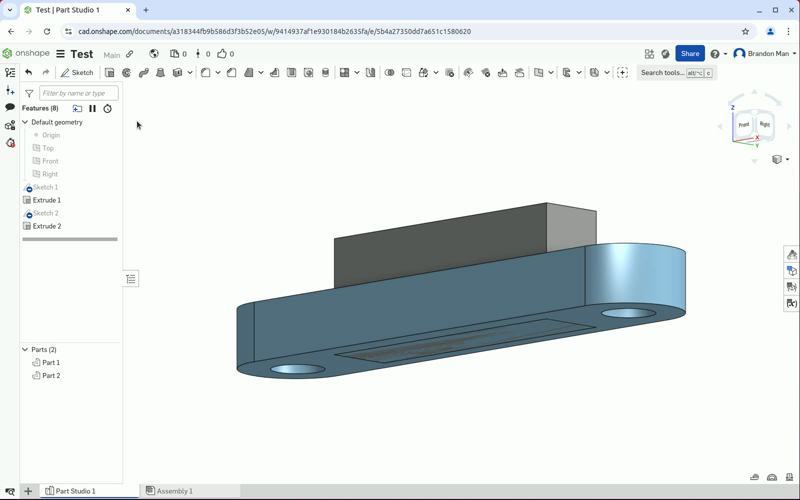
key(left, 3)
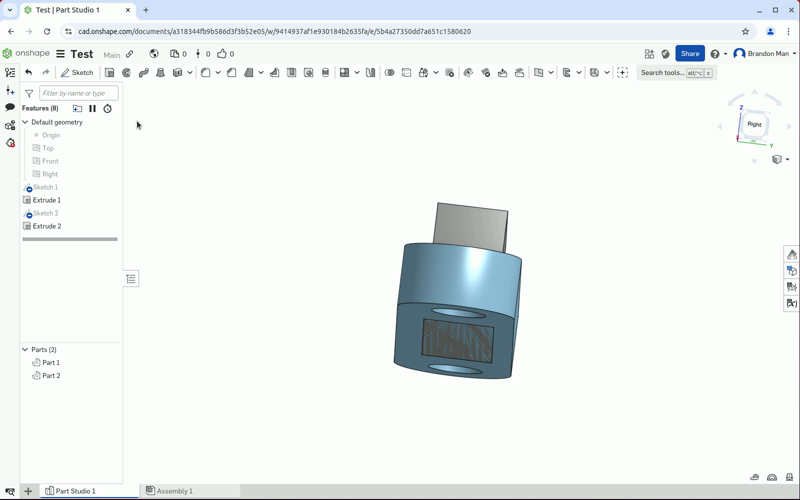
key(right, 3)
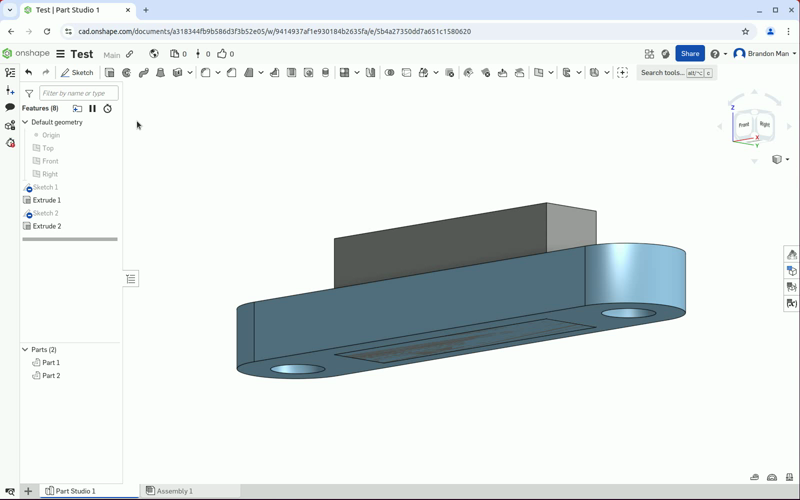
key(down, 3)
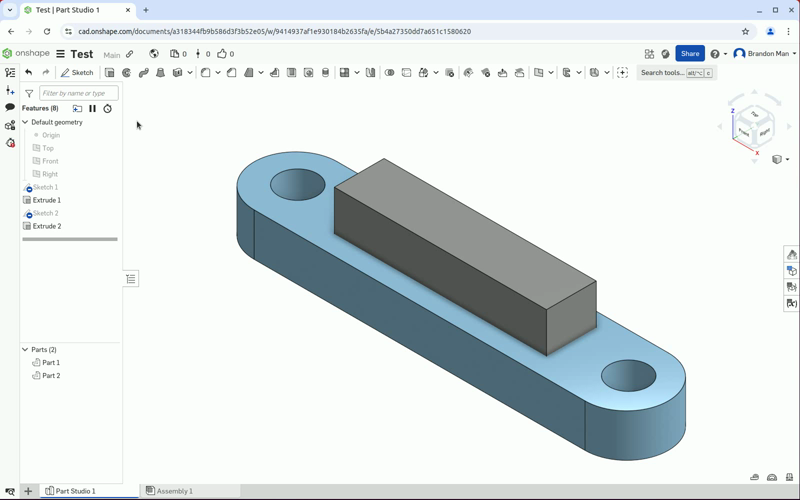
mouse_move(73, 189)
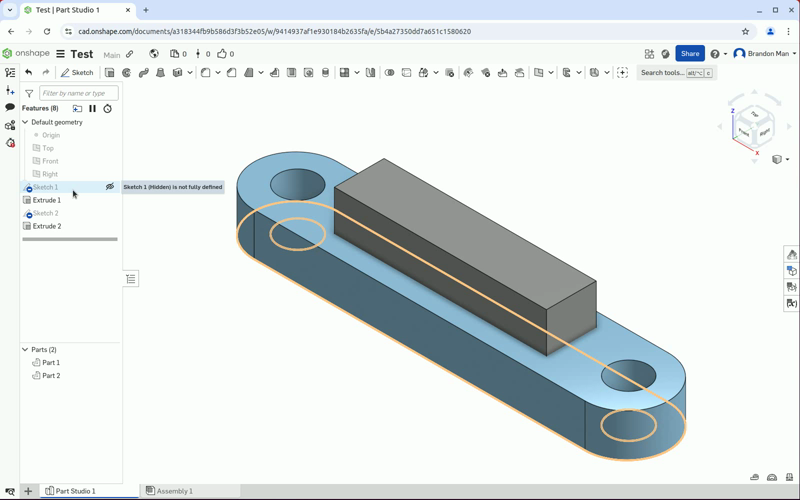
click(73, 189)